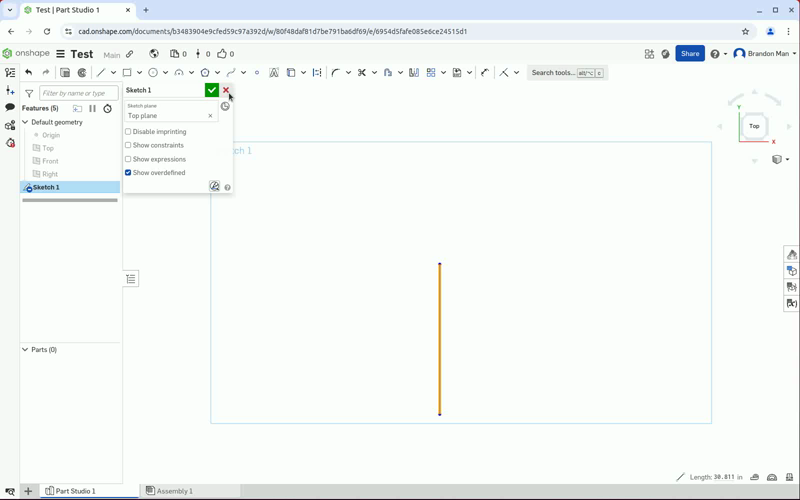
key(shift+h)
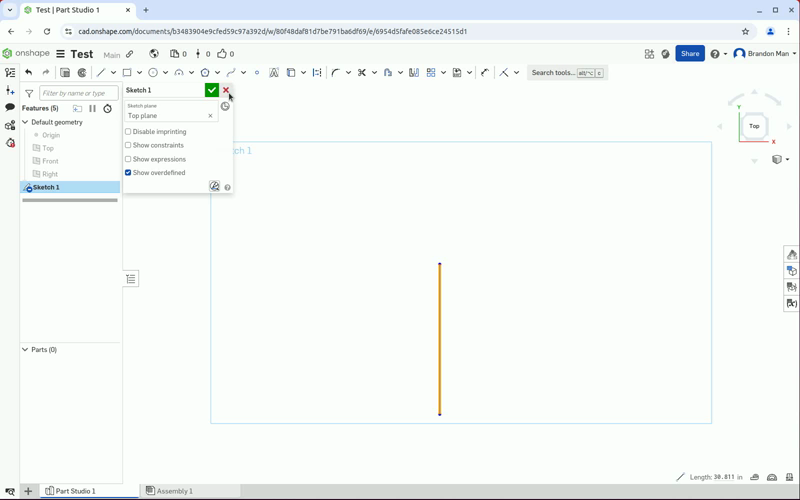
key(shift+s)
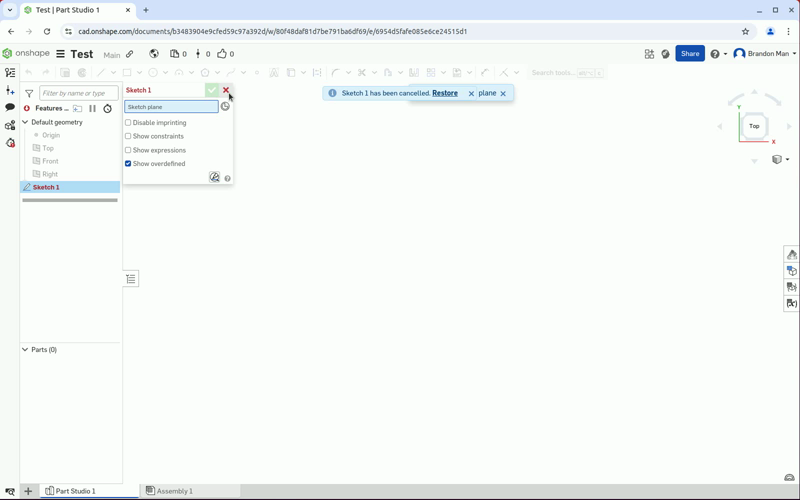
mouse_move(73, 150)
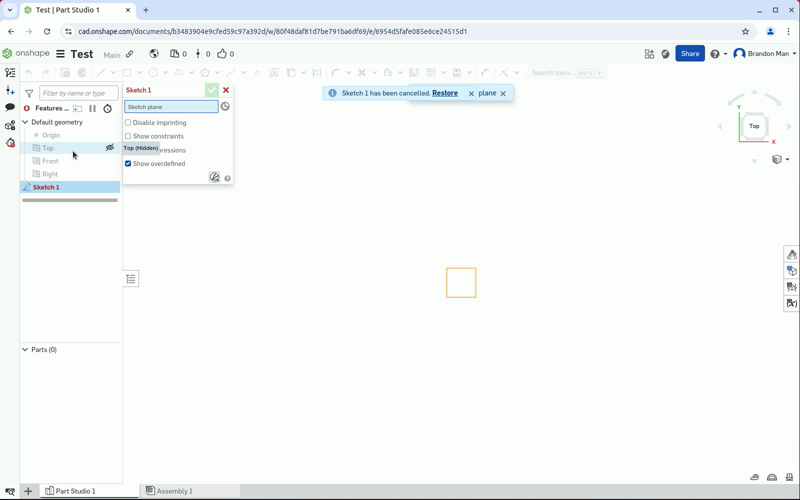
click(73, 150)
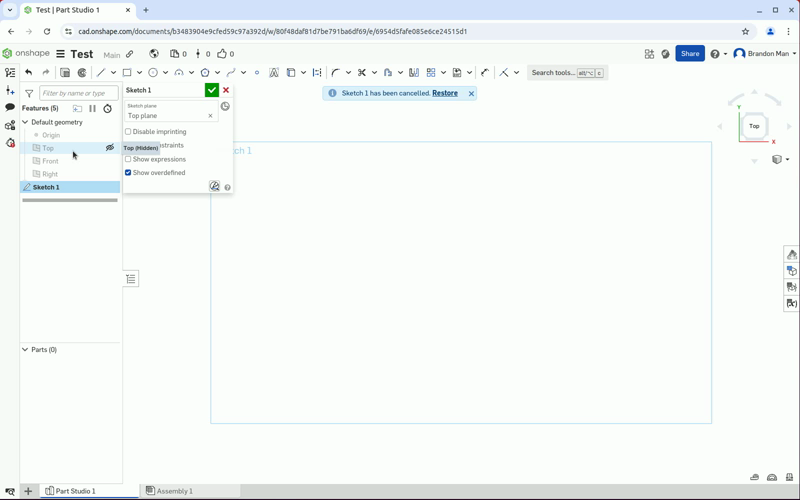
mouse_move(73, 352)
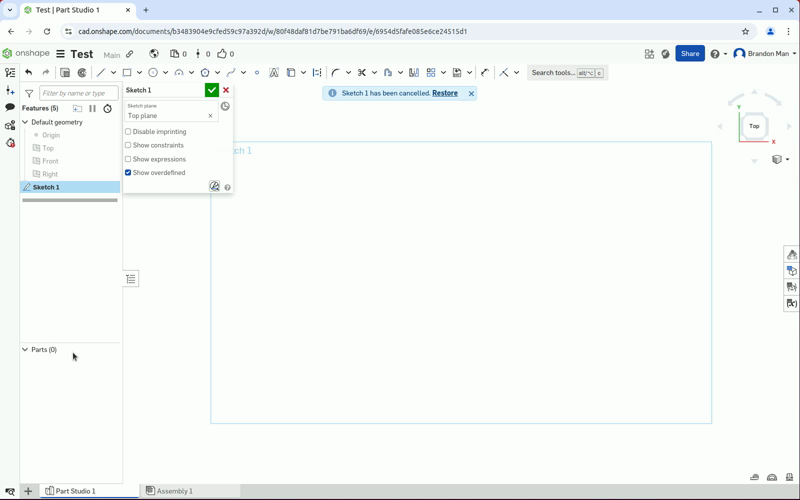
key(y)
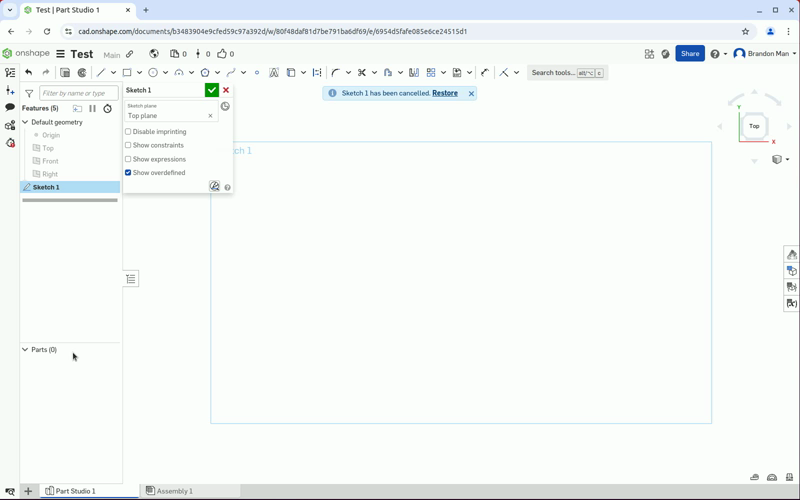
key(l)
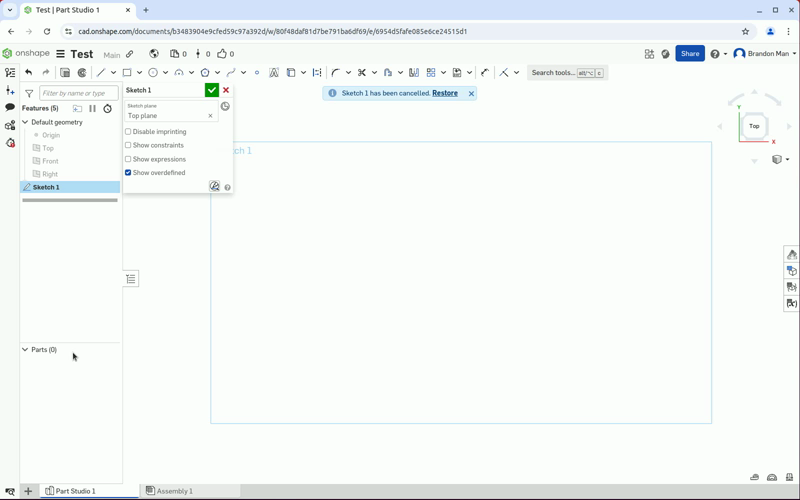
key_down(shift)
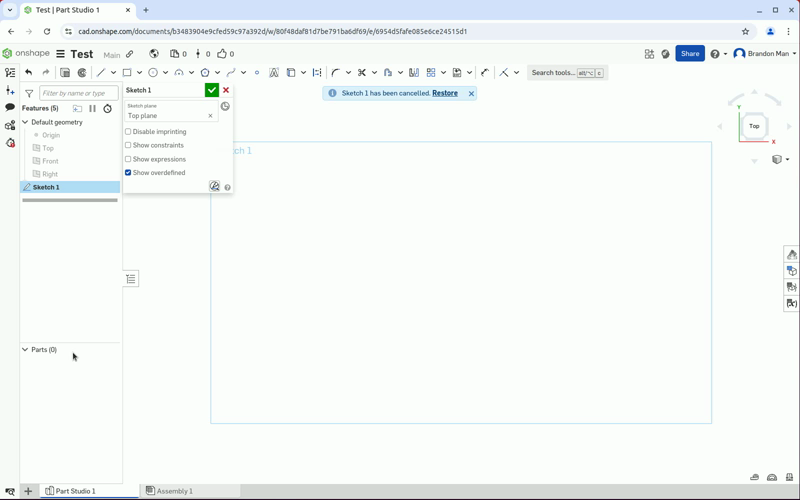
mouse_move(348, 339)
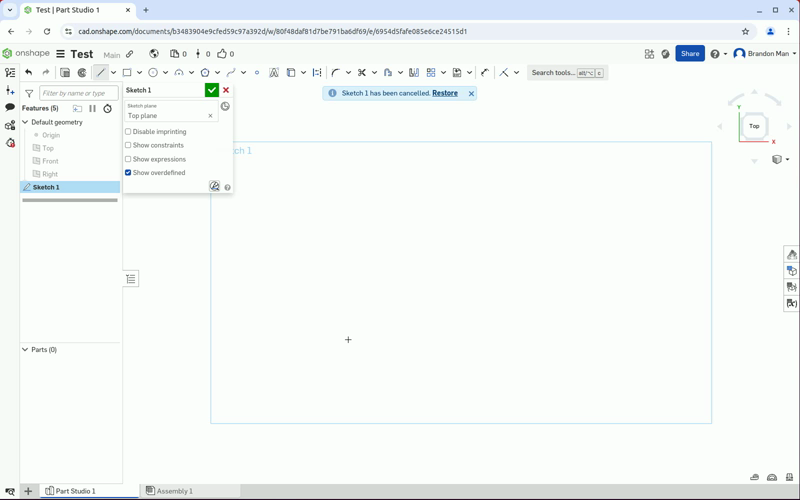
click(348, 339)
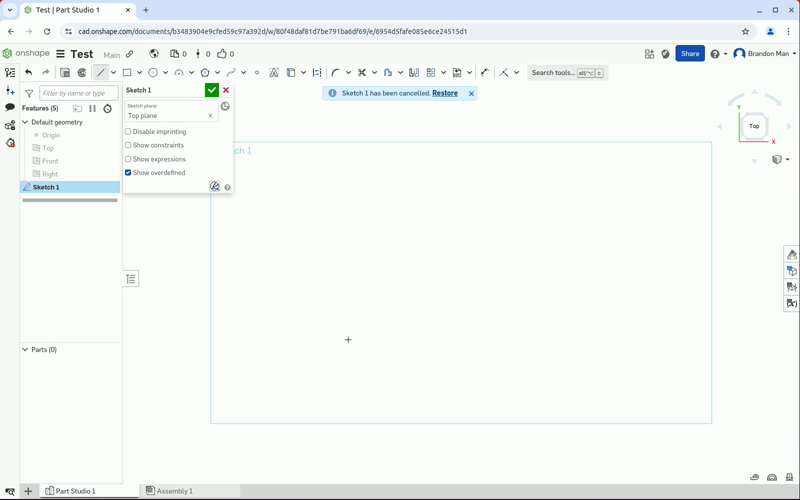
key_up(shift)
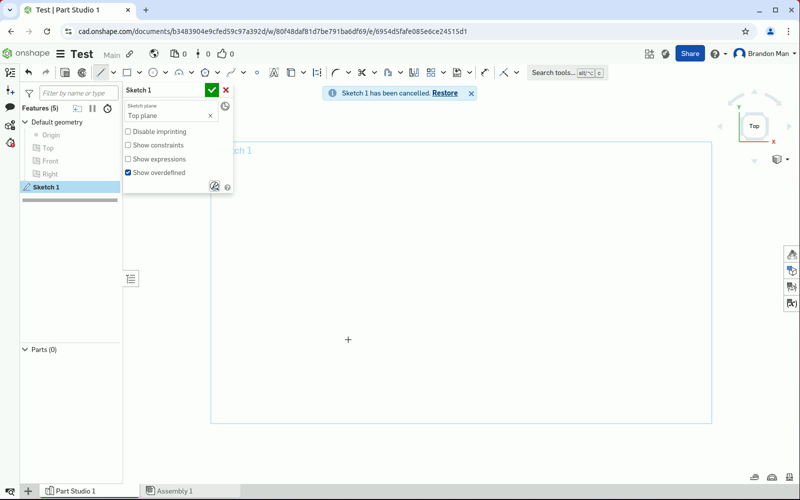
key_down(shift)
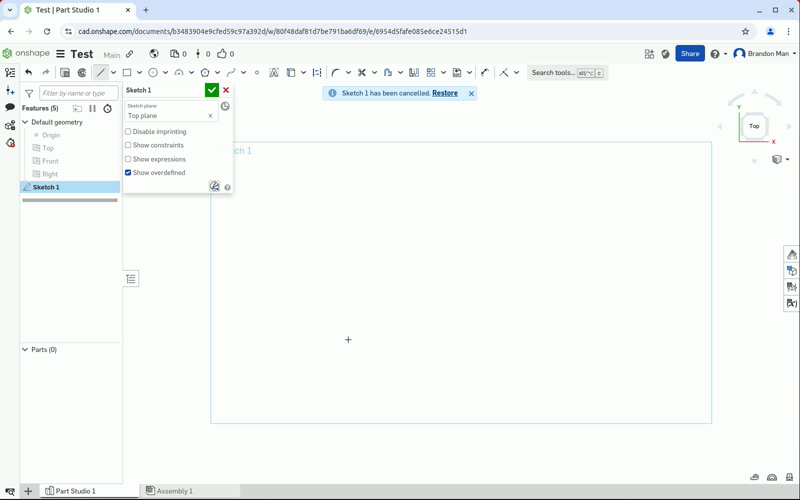
mouse_move(572, 339)
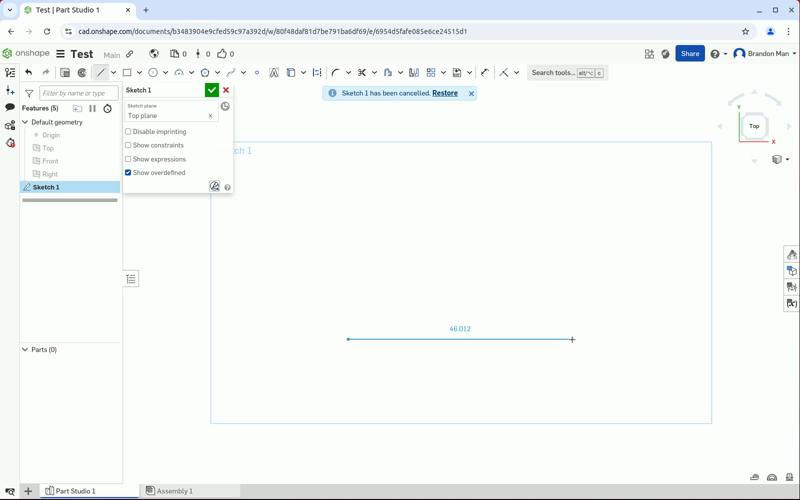
click(572, 339)
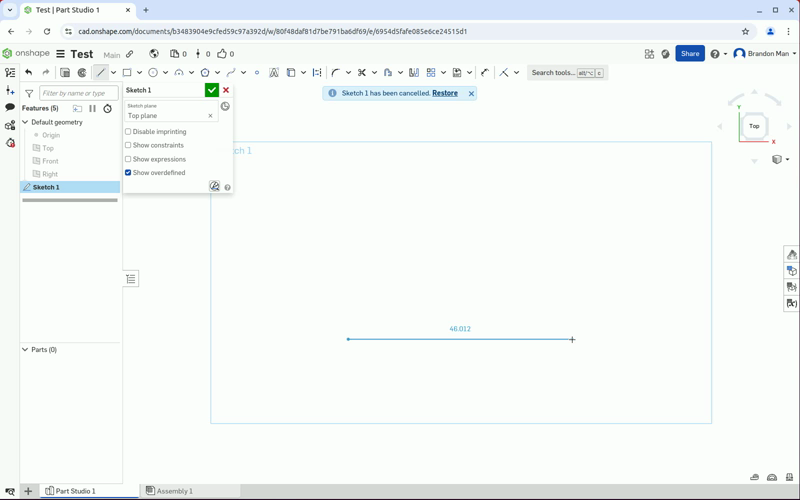
key_up(shift)
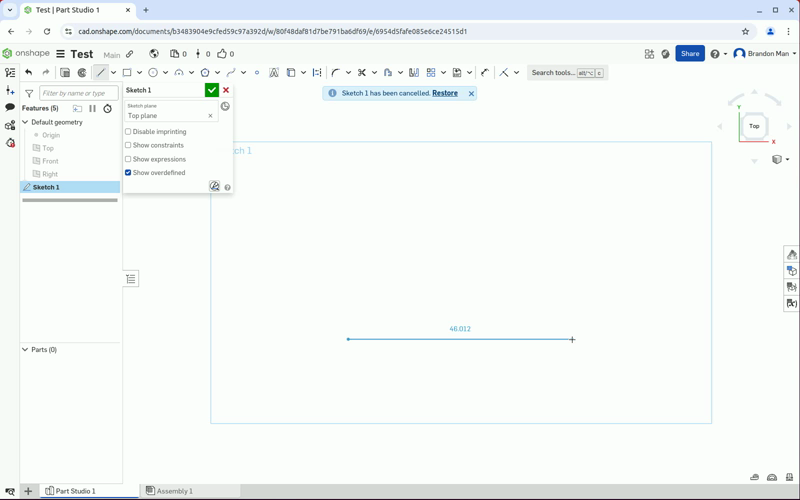
key_down(shift)
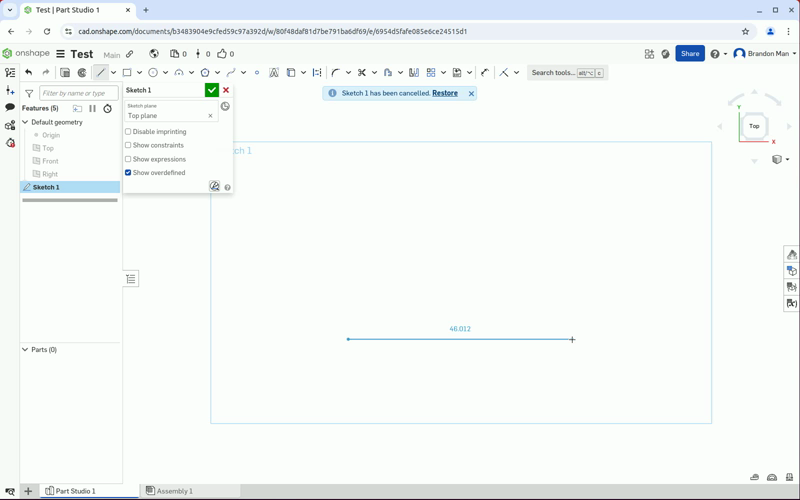
mouse_move(572, 226)
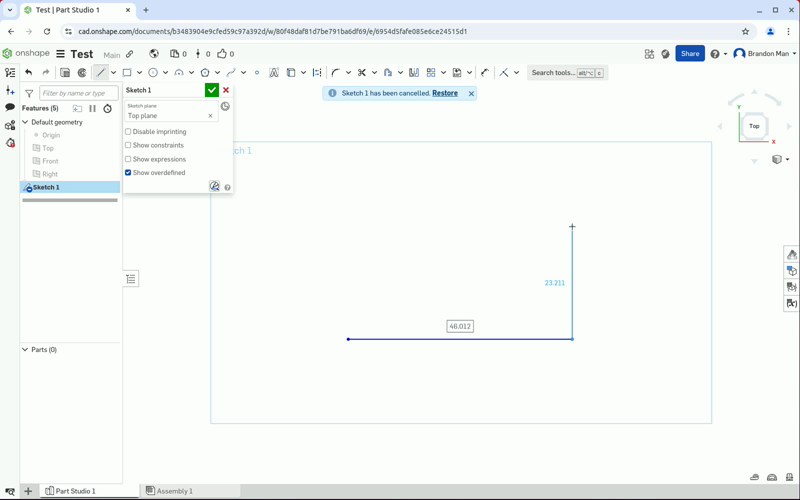
click(572, 226)
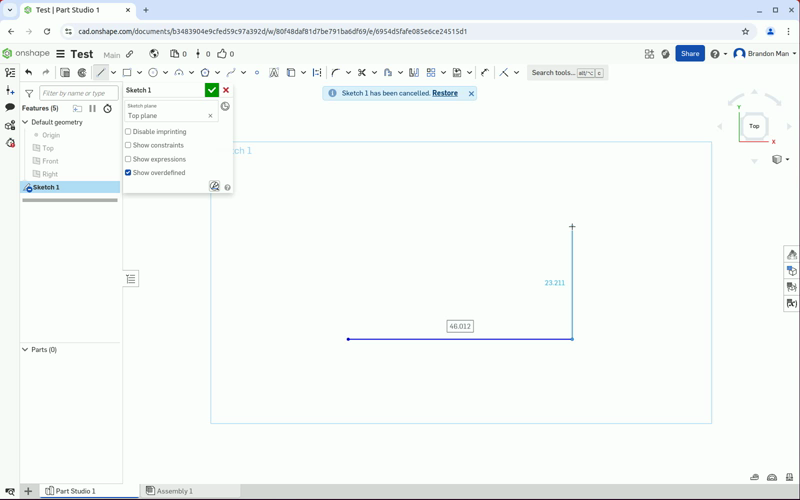
key_up(shift)
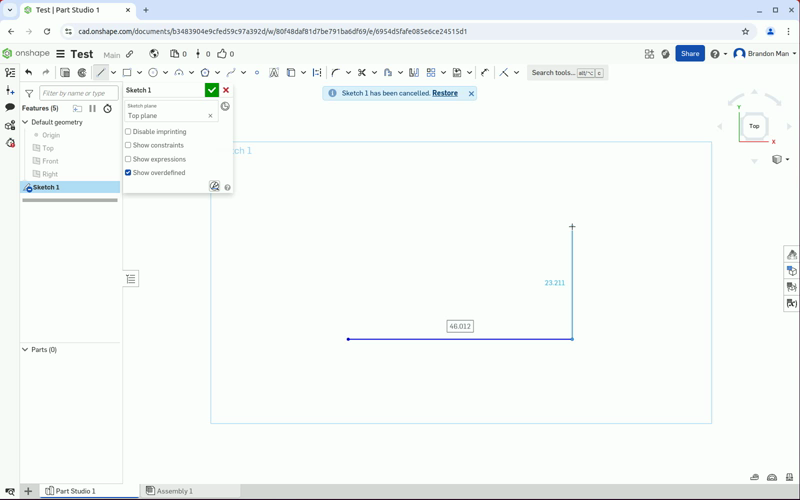
key_down(shift)
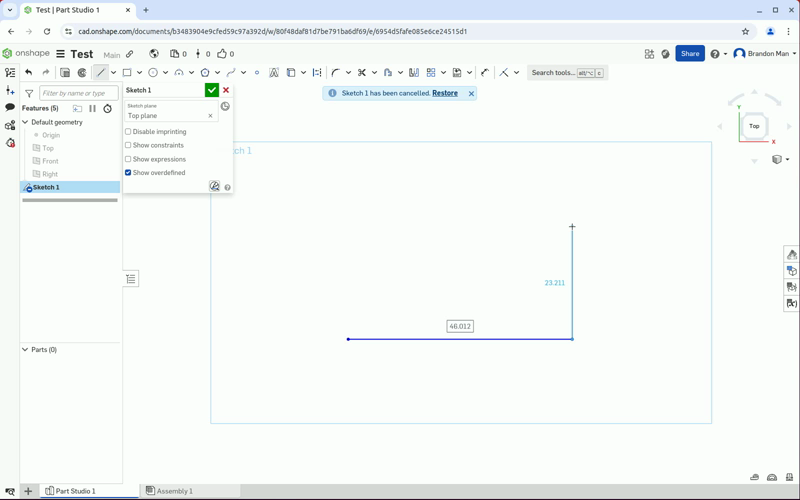
mouse_move(348, 226)
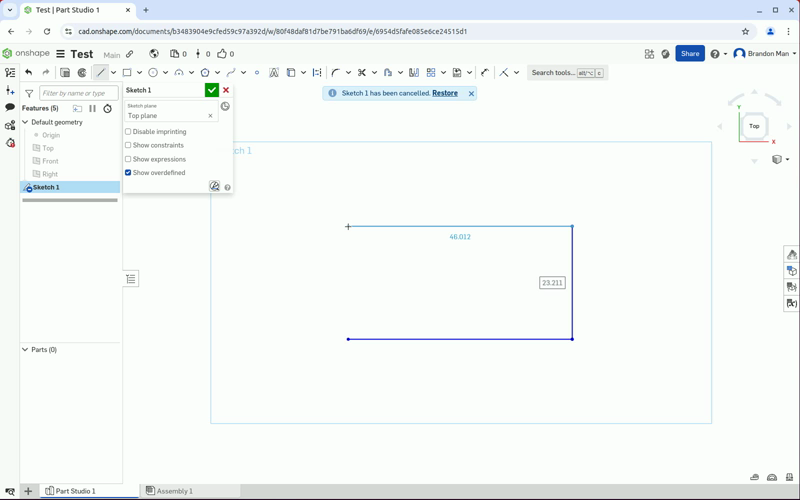
click(348, 226)
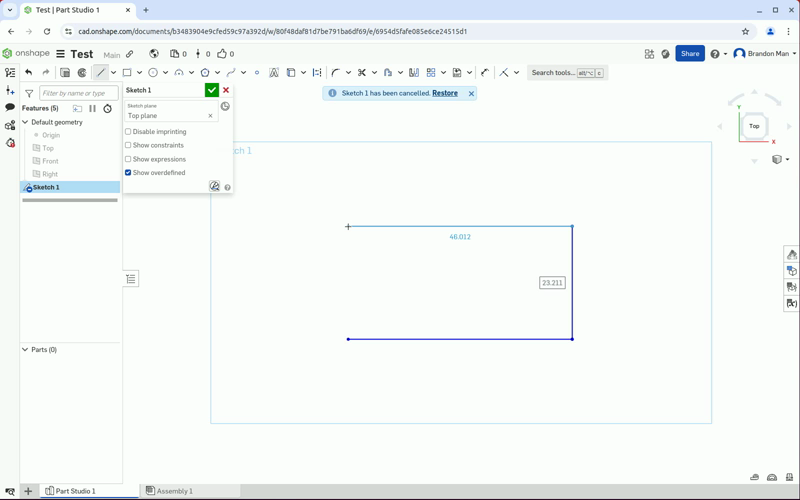
key_up(shift)
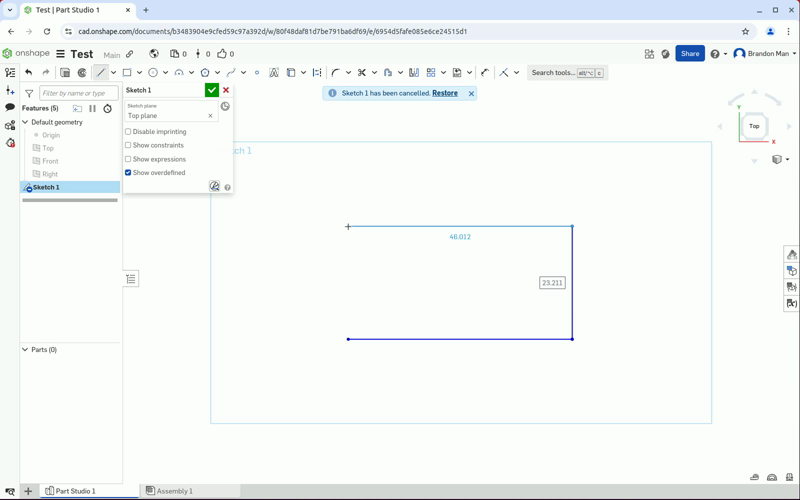
key_down(shift)
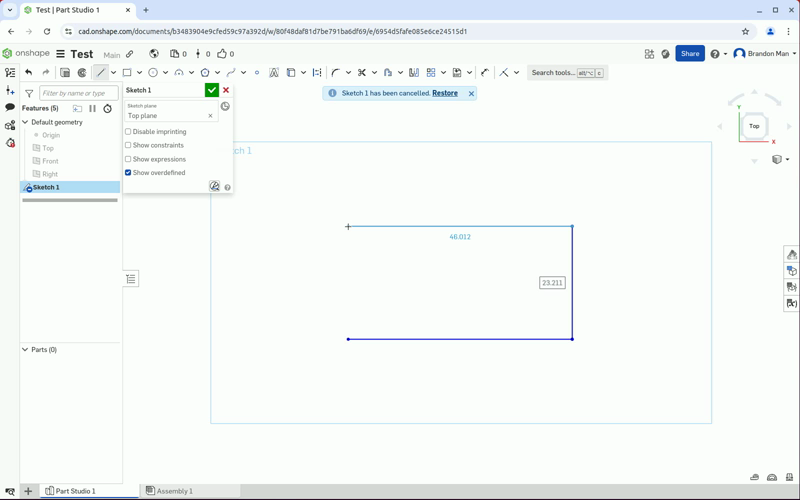
mouse_move(348, 339)
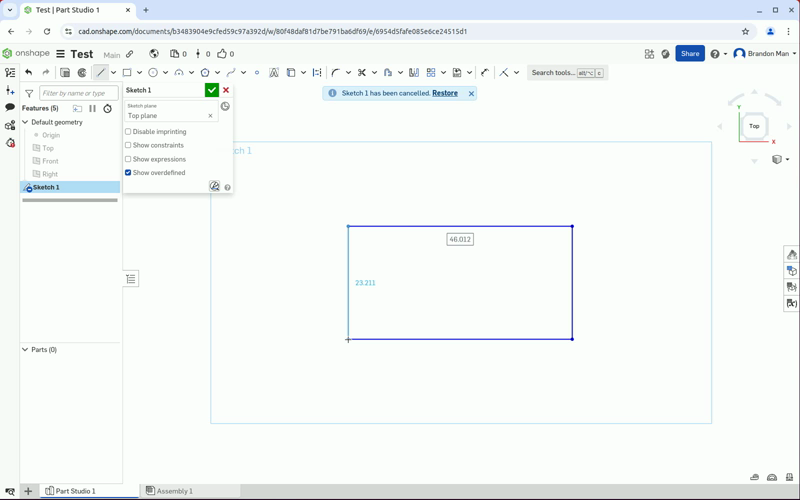
key_up(shift)
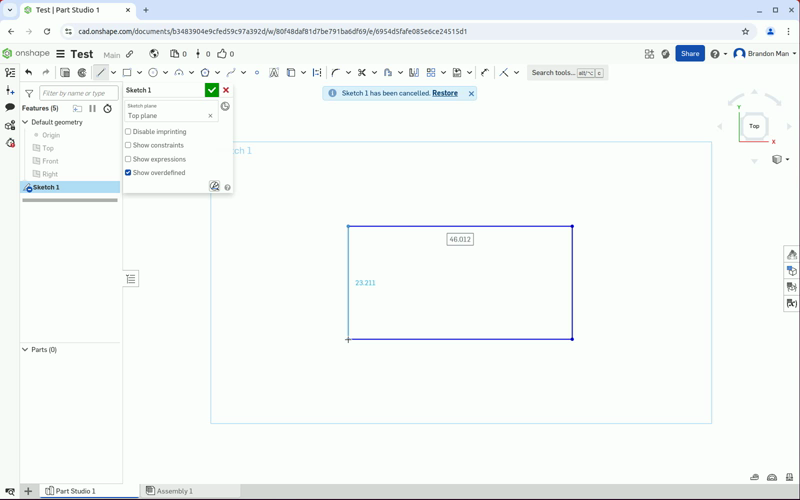
click(348, 339)
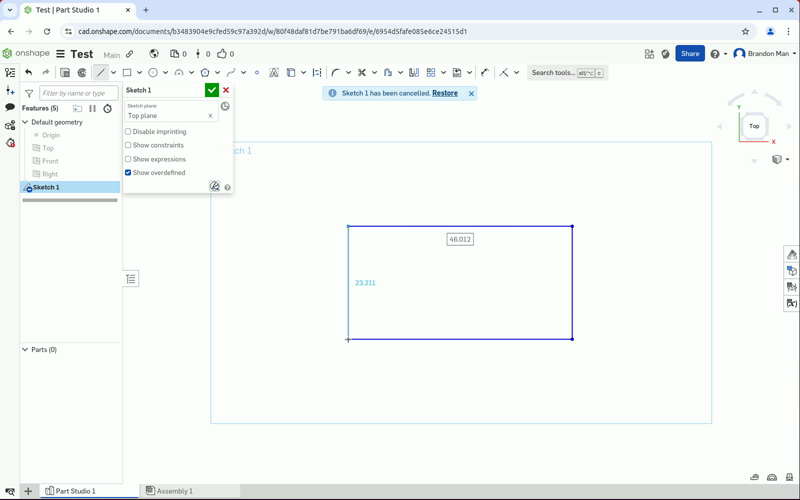
key(esc)
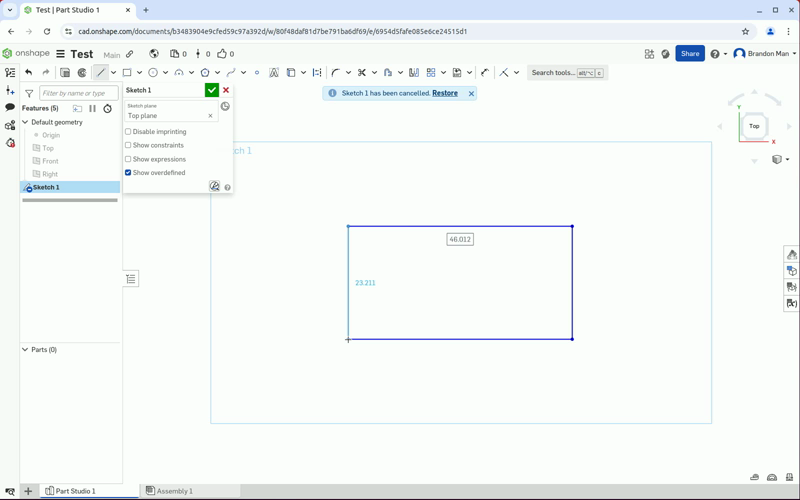
key(c)
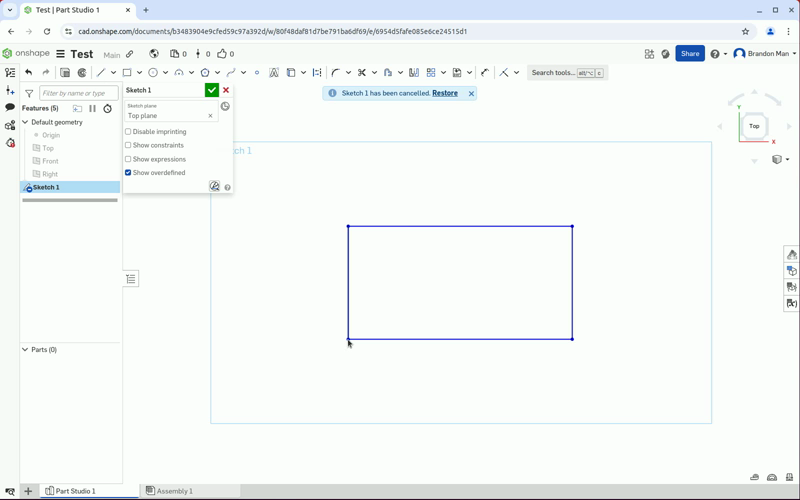
key_down(shift)
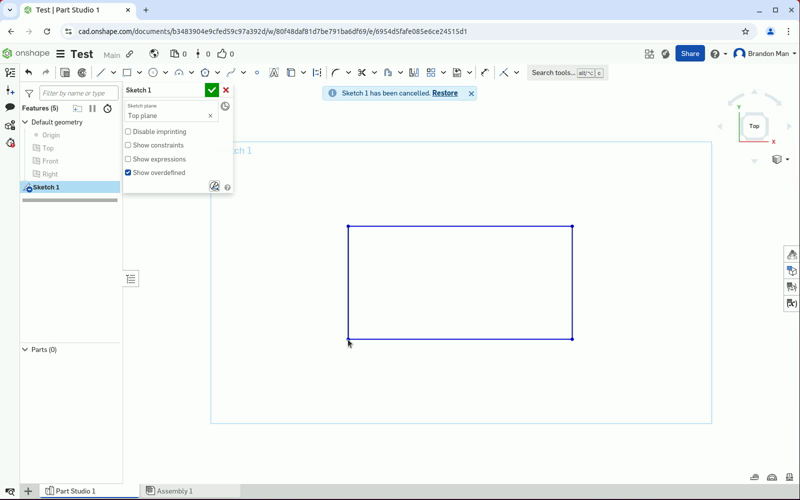
mouse_move(461, 282)
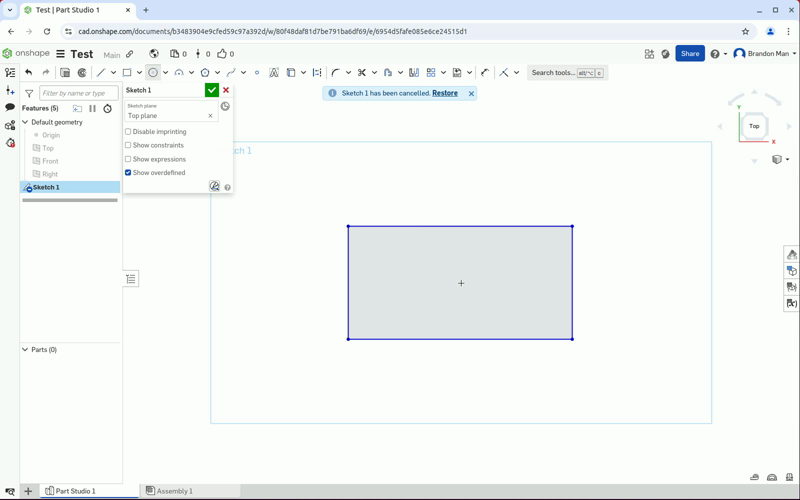
click(461, 282)
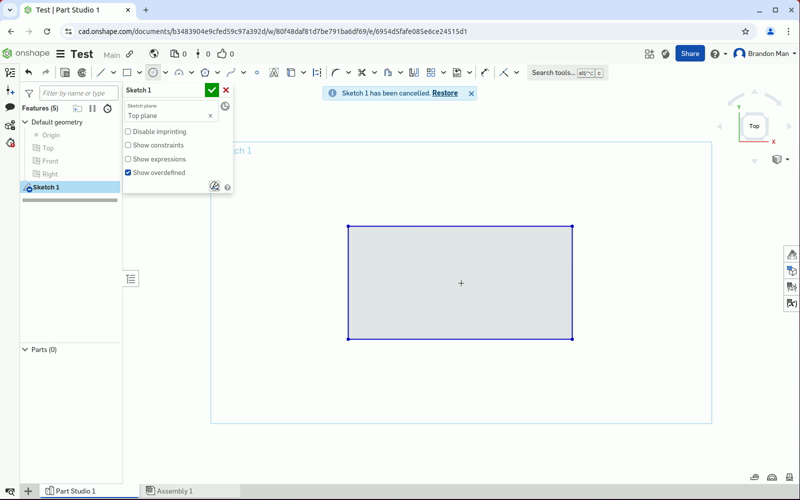
key_up(shift)
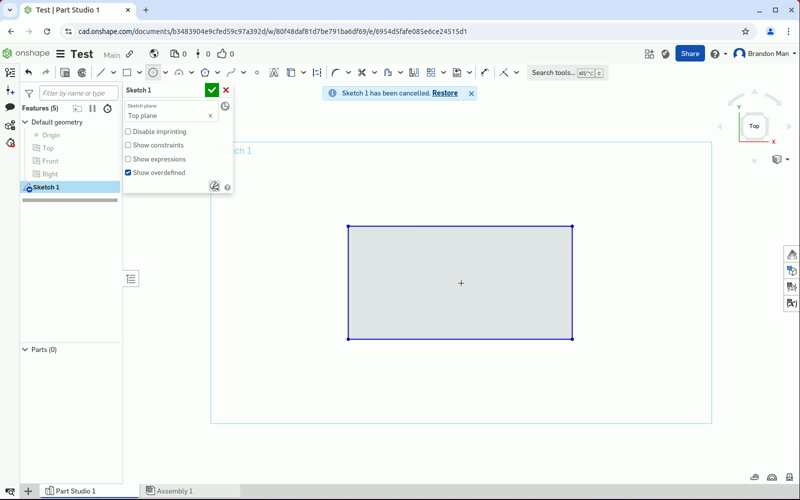
mouse_move(475, 282)
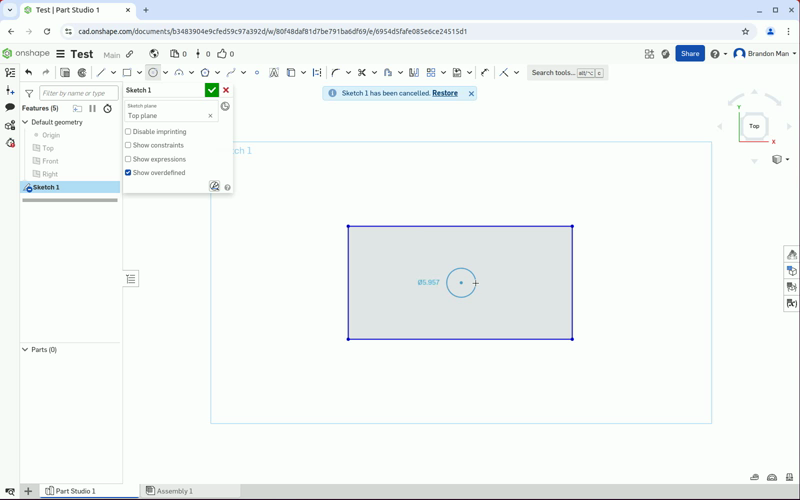
click(475, 282)
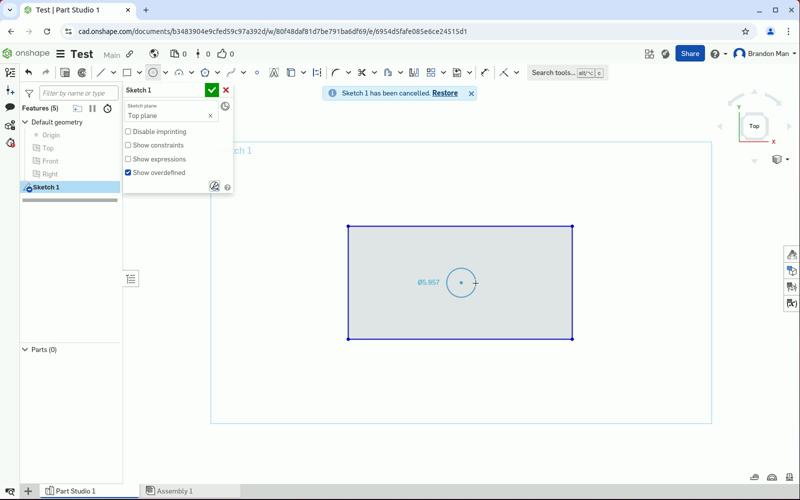
key(esc)
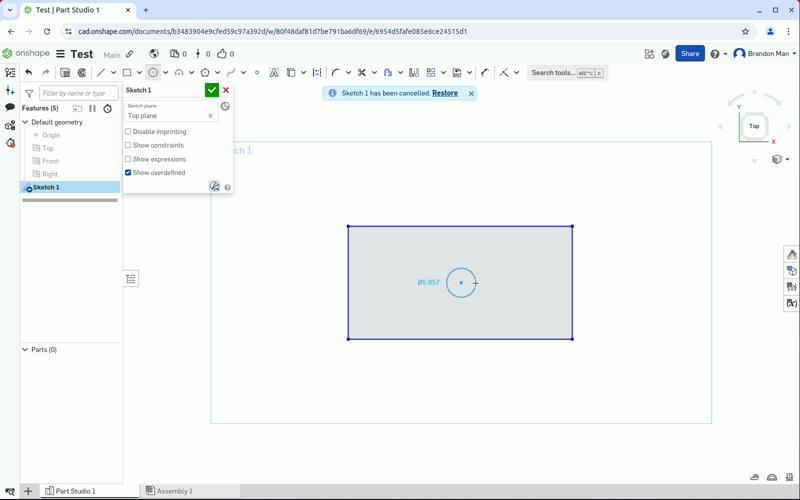
mouse_move(401, 299)
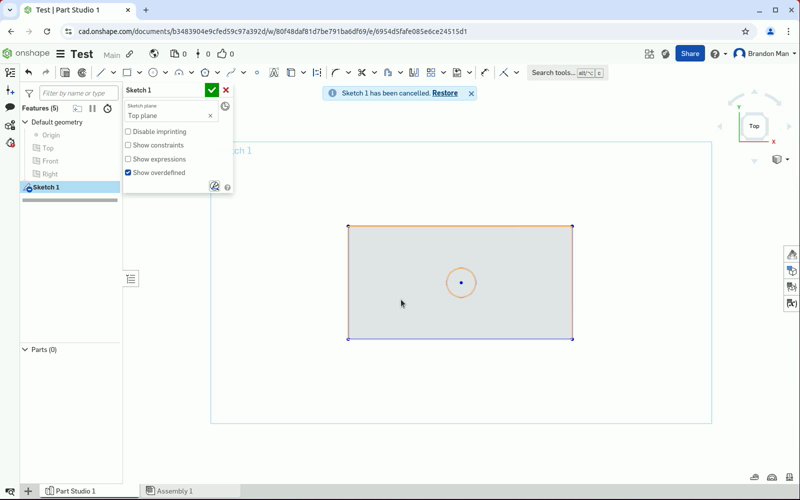
click(401, 299)
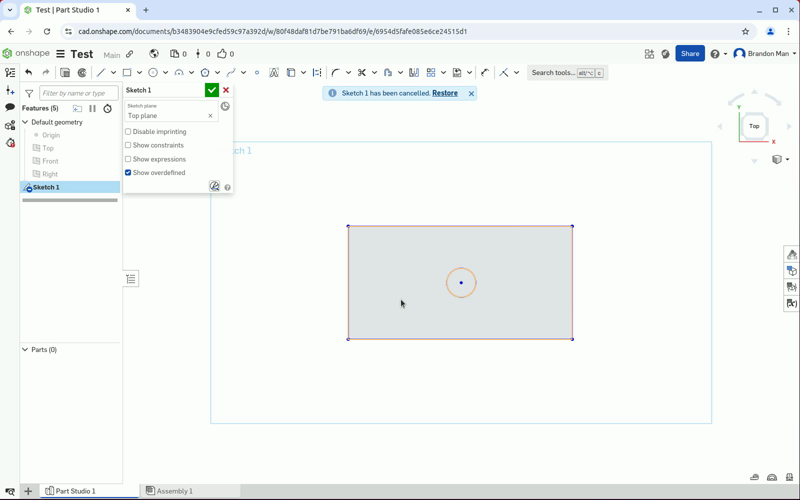
mouse_move(73, 352)
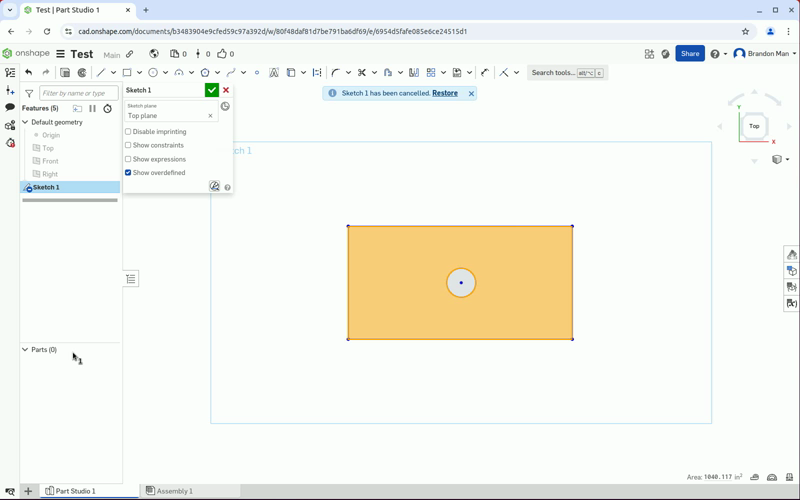
key(shift+y)
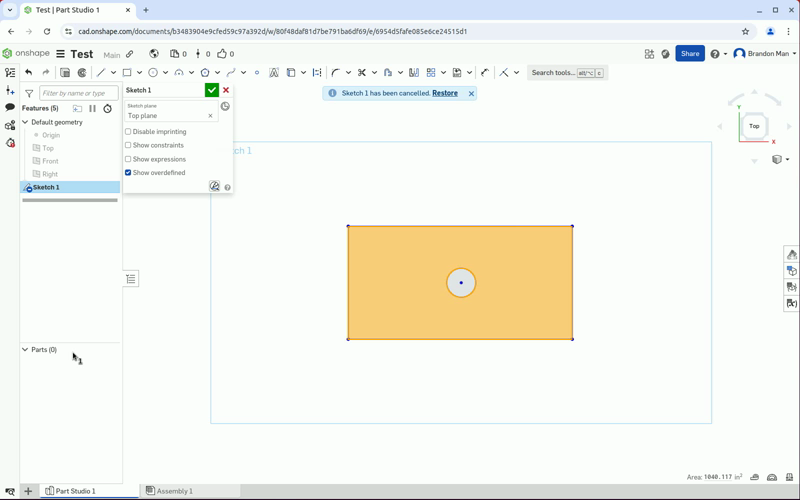
key(shift+e)
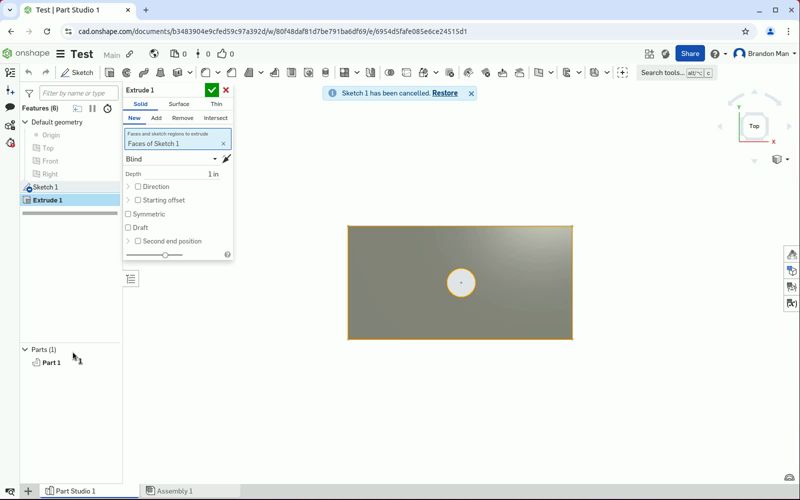
mouse_move(143, 106)
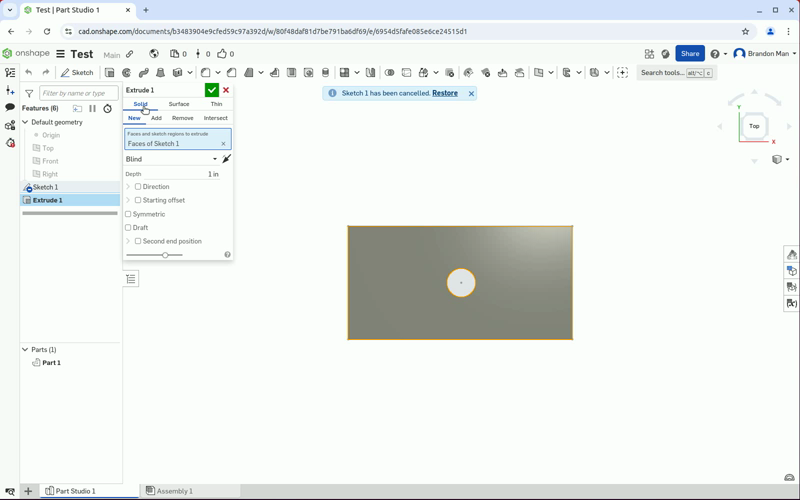
click(143, 106)
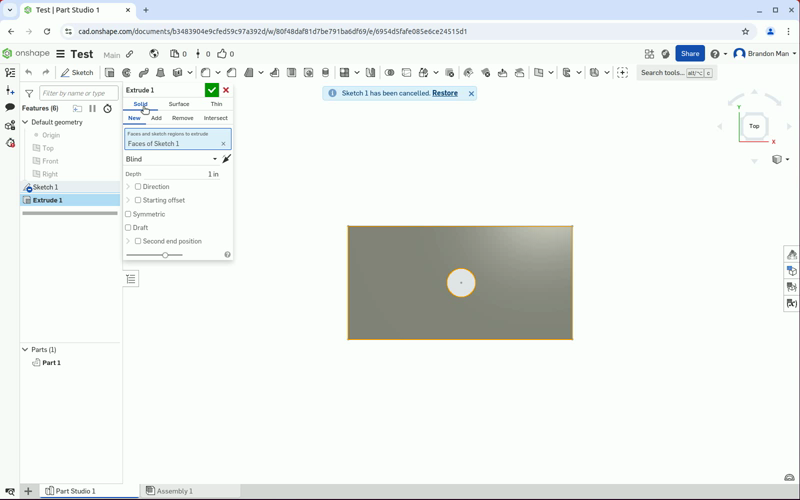
mouse_move(137, 120)
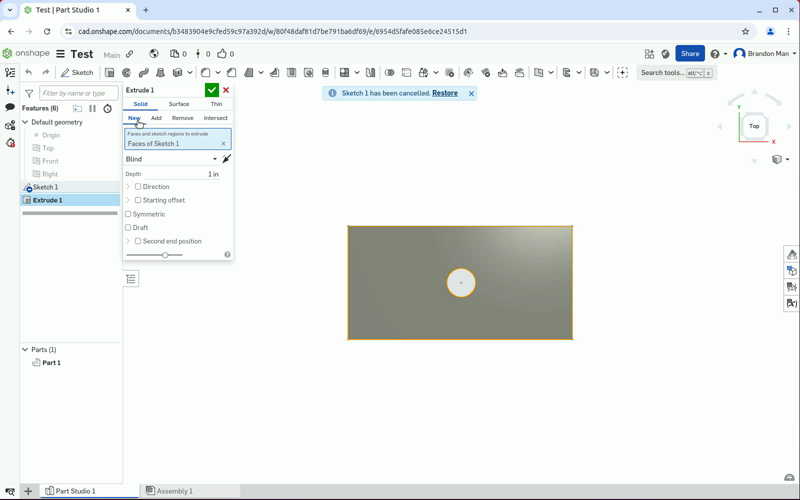
click(137, 120)
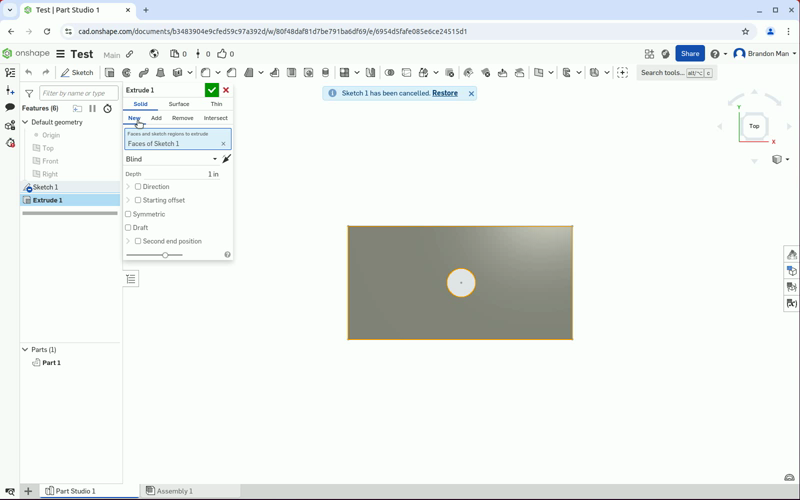
key(tab, 4)
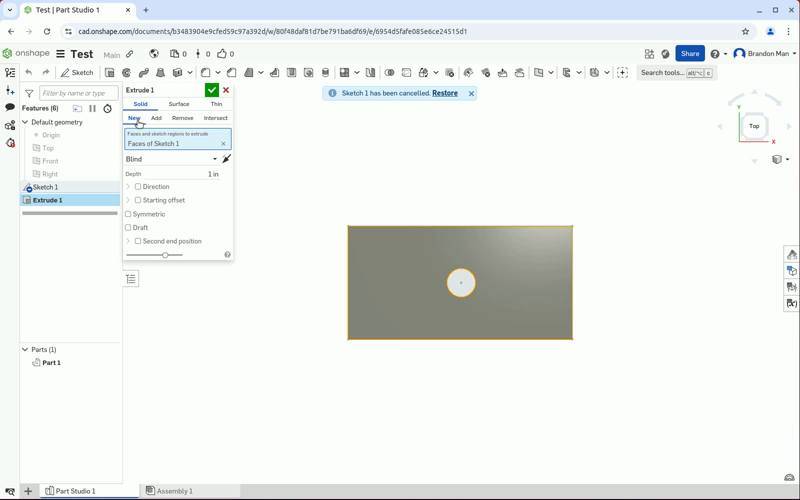
text(17.331)
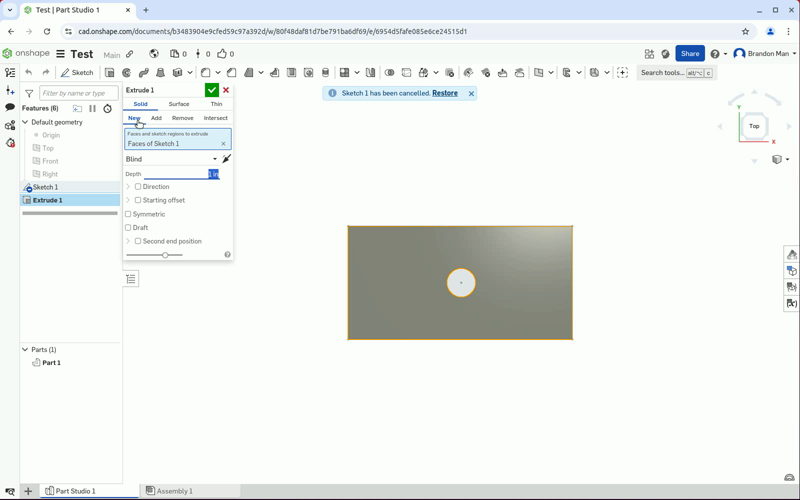
key(enter)
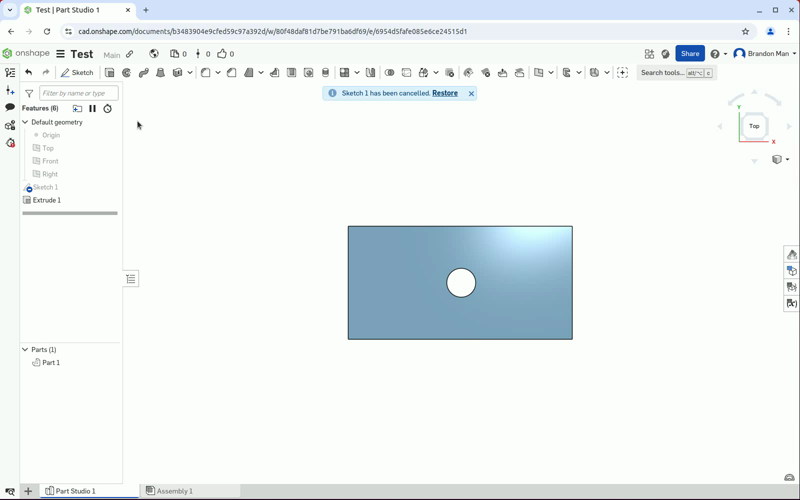
key(shift+h)
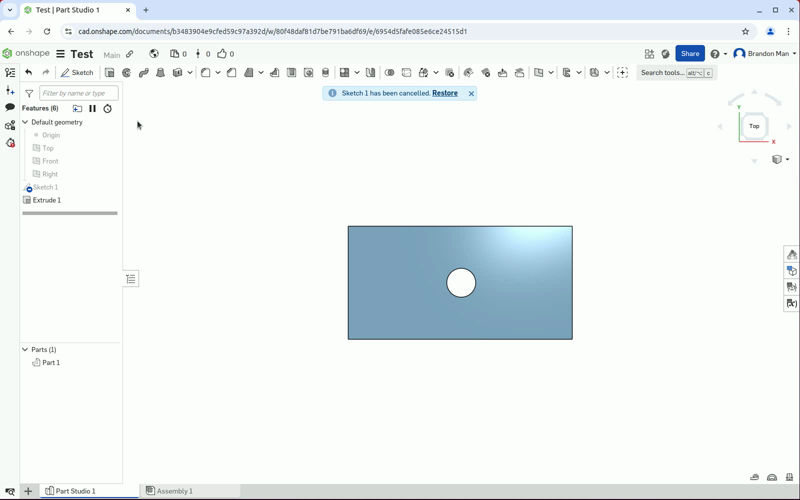
key(shift+h)
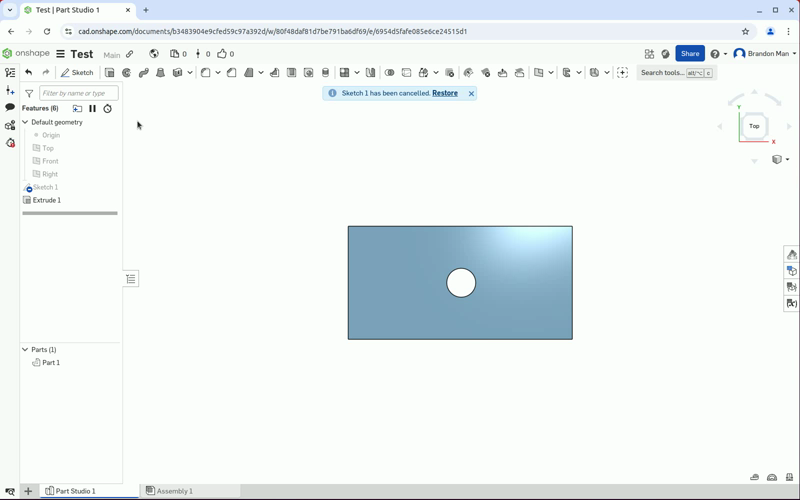
mouse_move(73, 189)
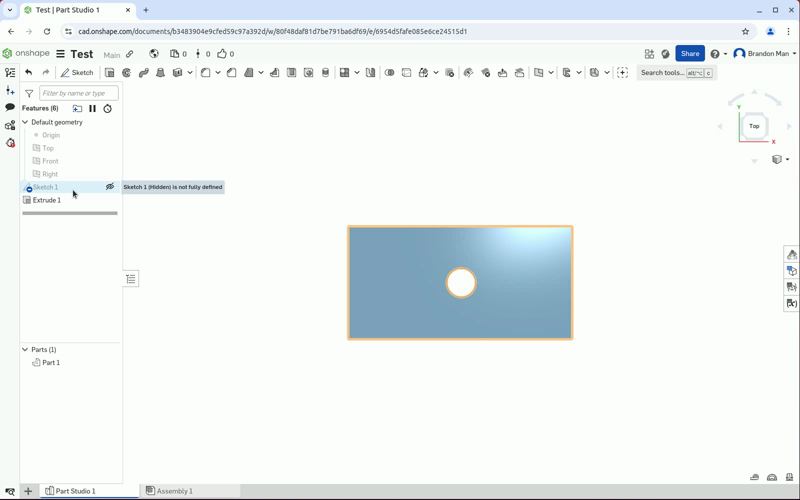
click(73, 189)
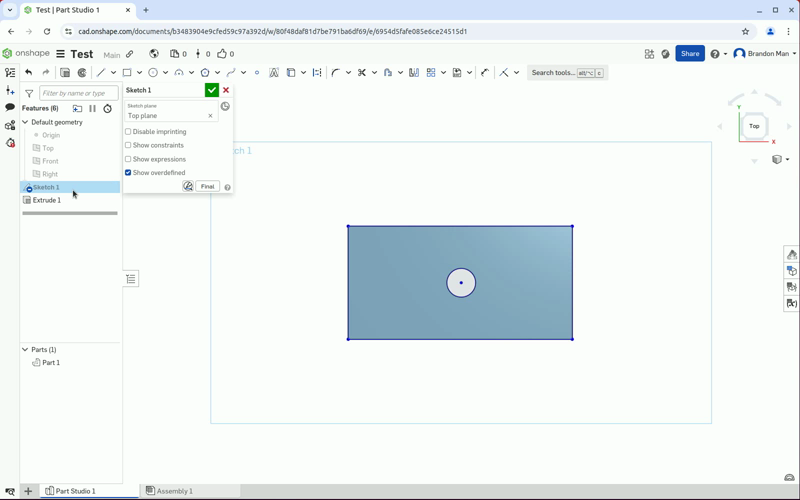
mouse_move(229, 92)
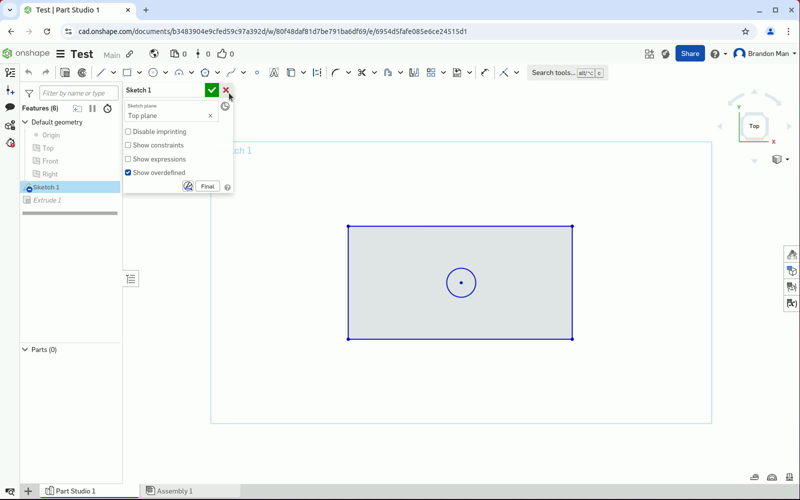
click(229, 92)
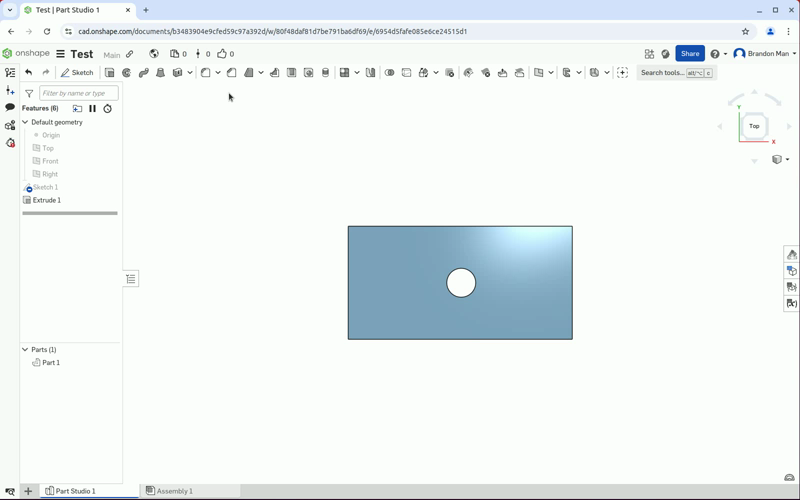
mouse_move(541, 75)
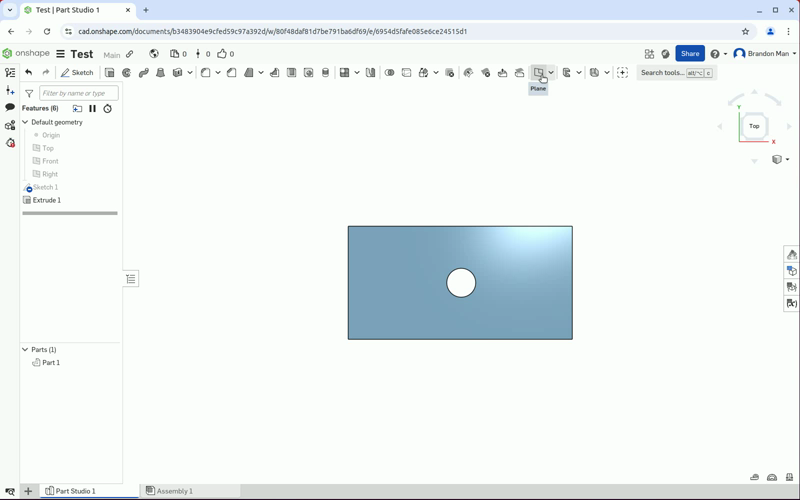
click(541, 75)
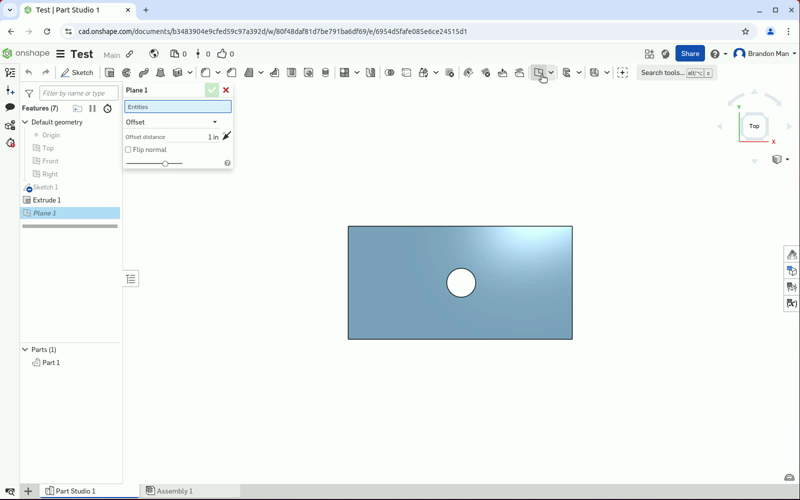
mouse_move(73, 150)
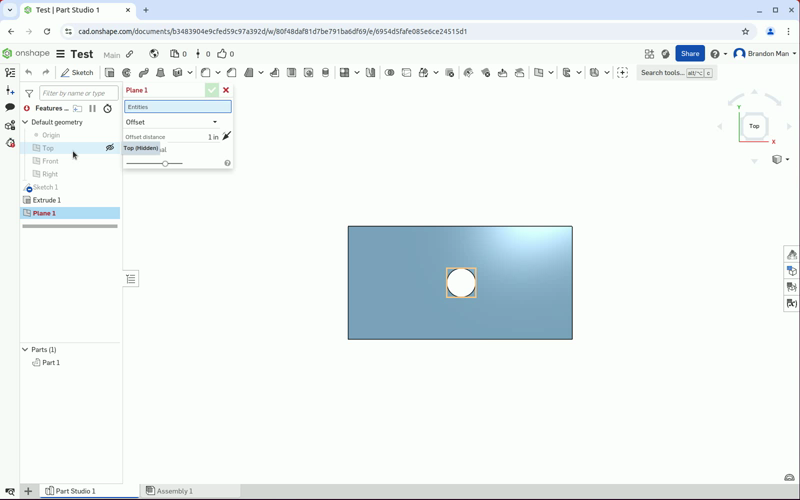
click(73, 150)
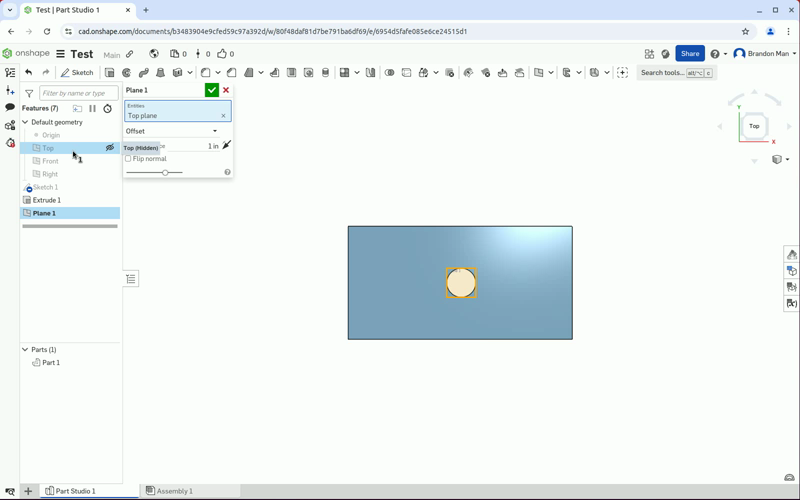
key(tab, 2)
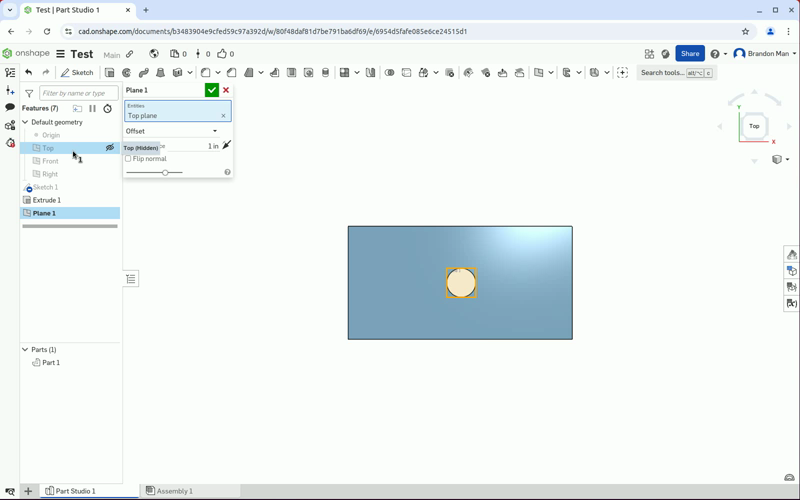
text(17.316)
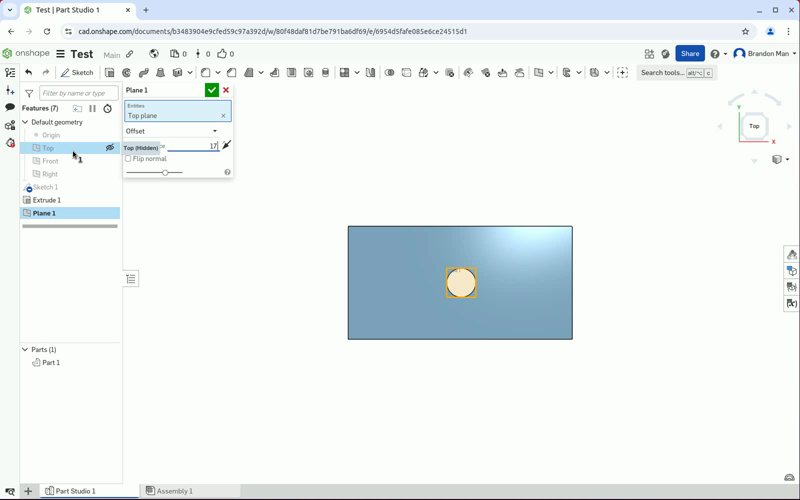
key(enter, 2)
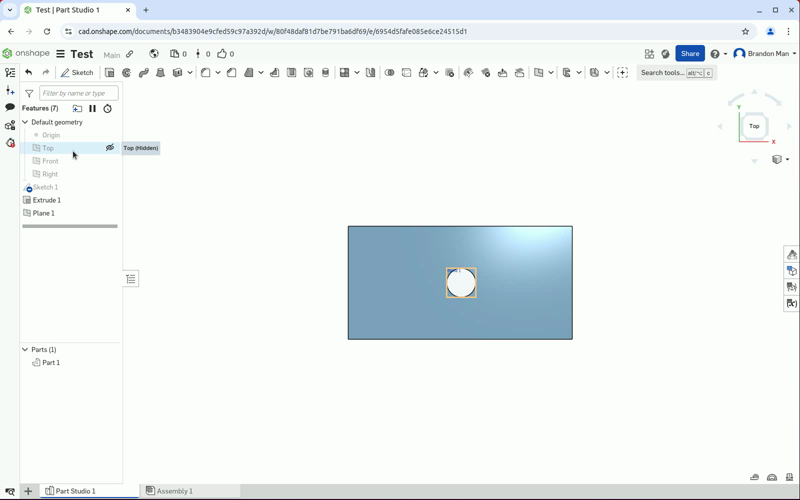
key(shift+s)
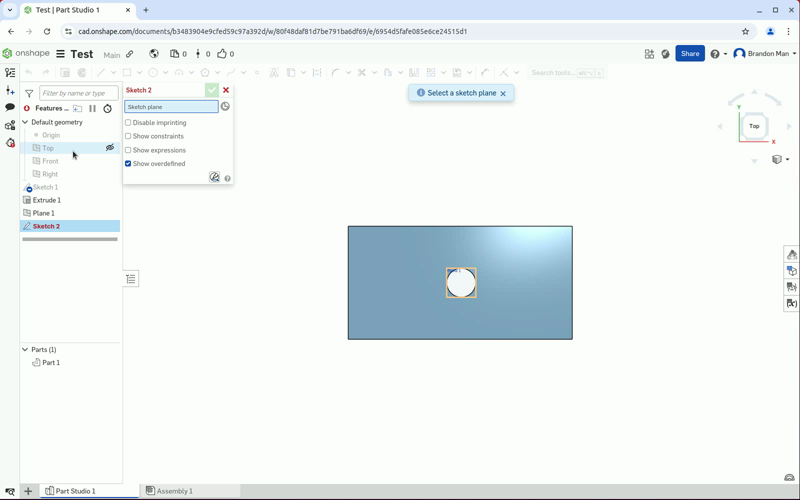
mouse_move(73, 215)
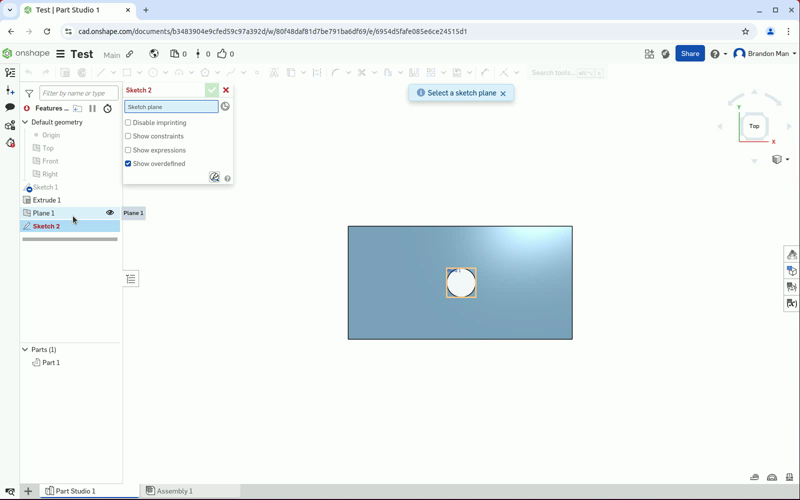
click(73, 215)
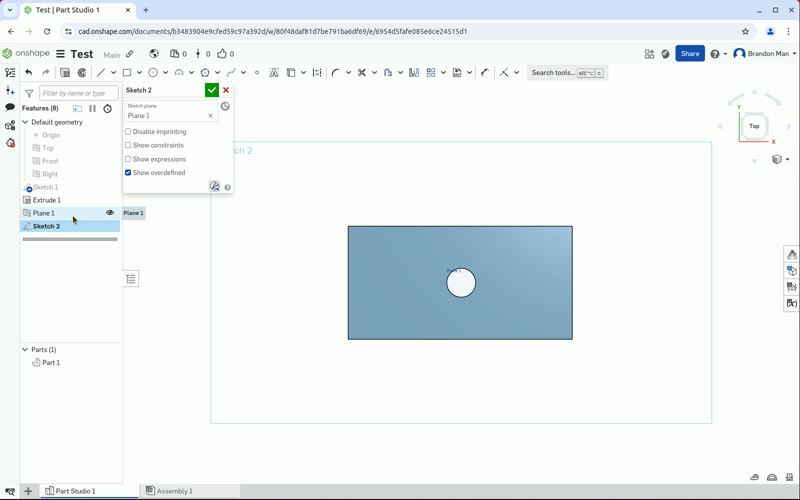
mouse_move(73, 352)
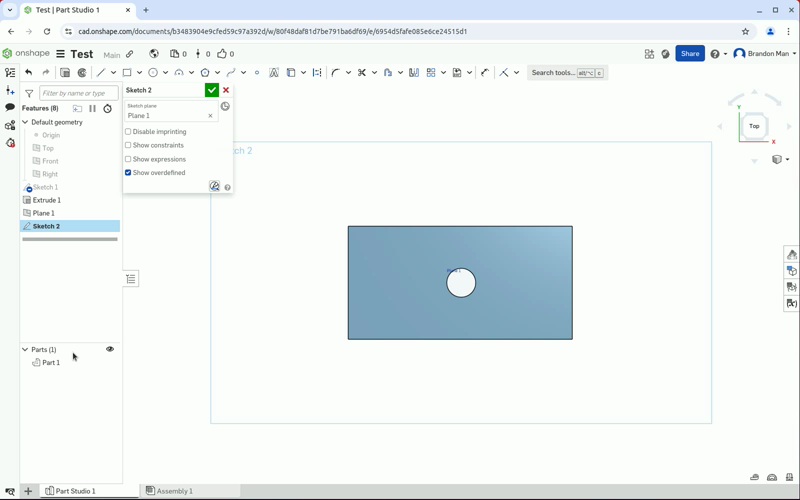
key(y)
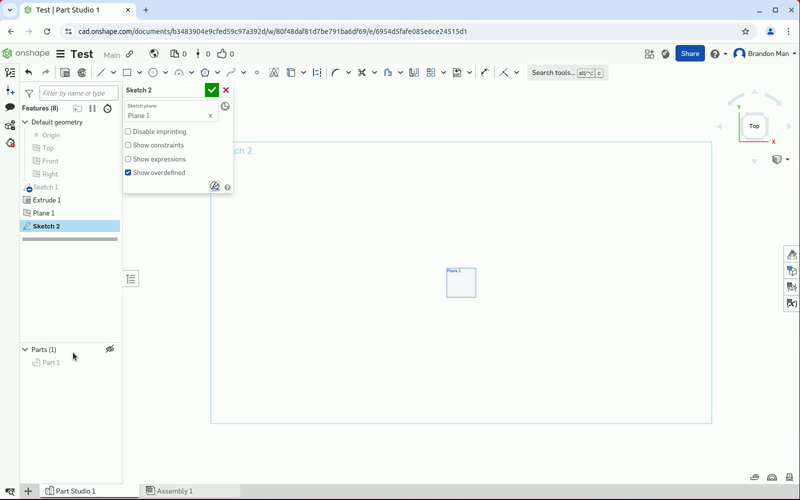
key(l)
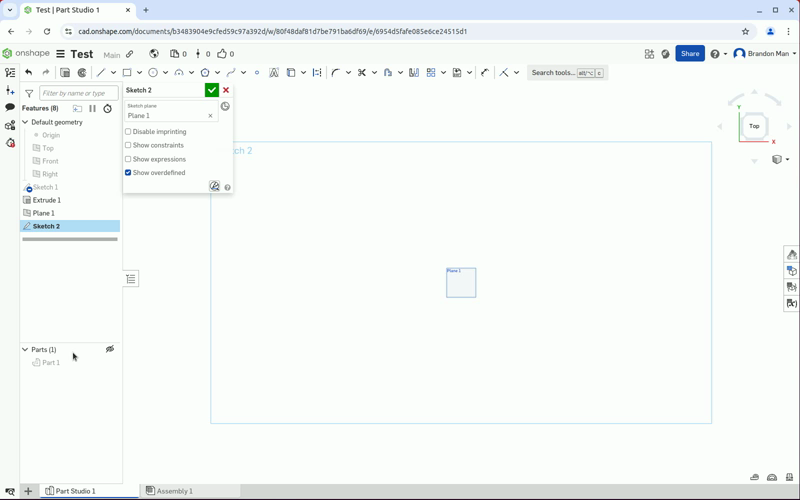
key_down(shift)
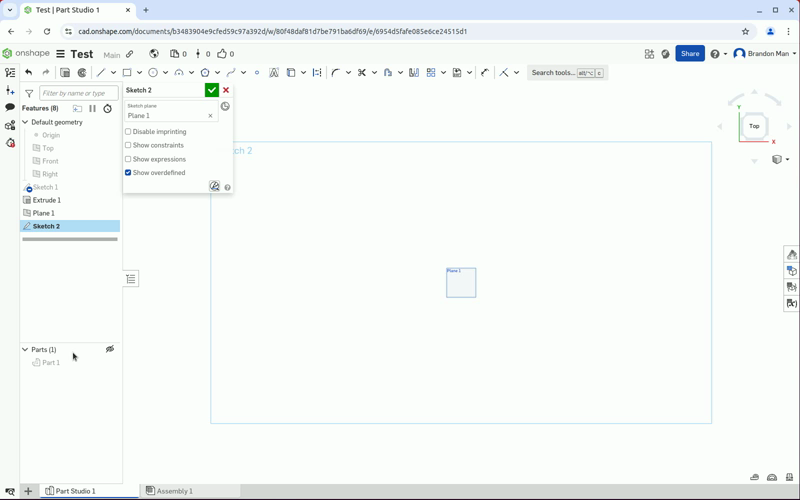
mouse_move(384, 339)
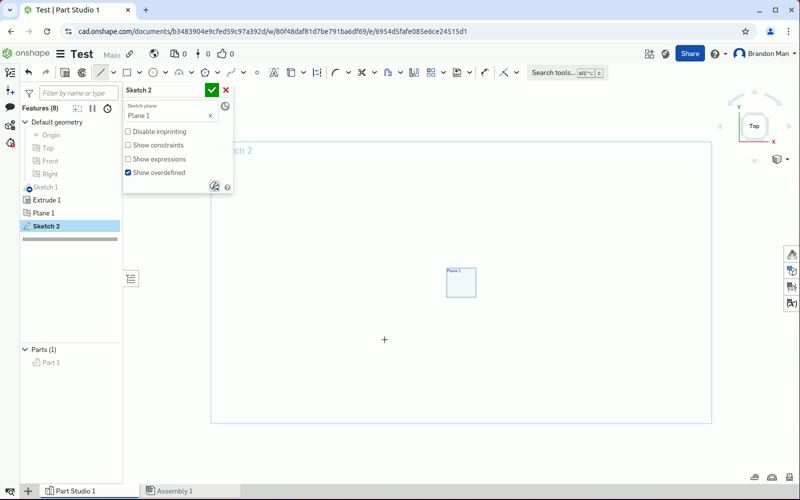
click(384, 339)
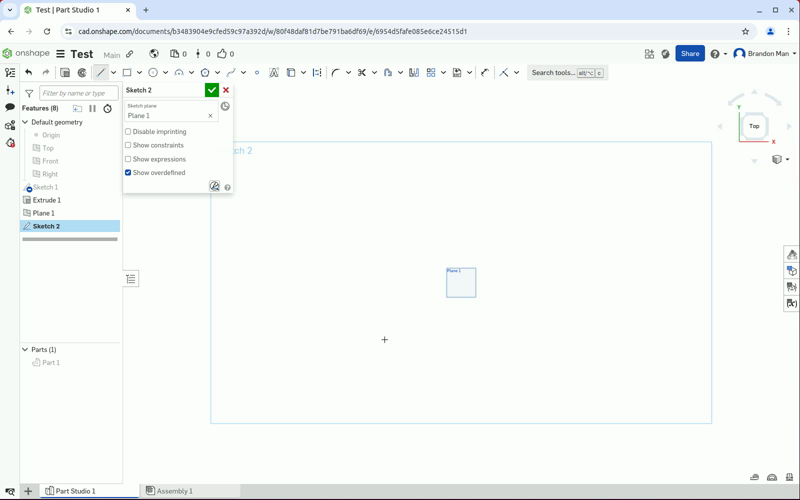
key_up(shift)
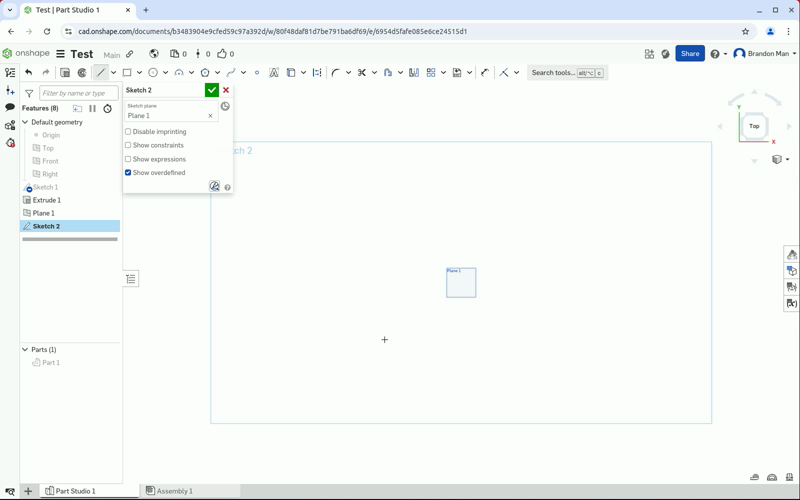
key_down(shift)
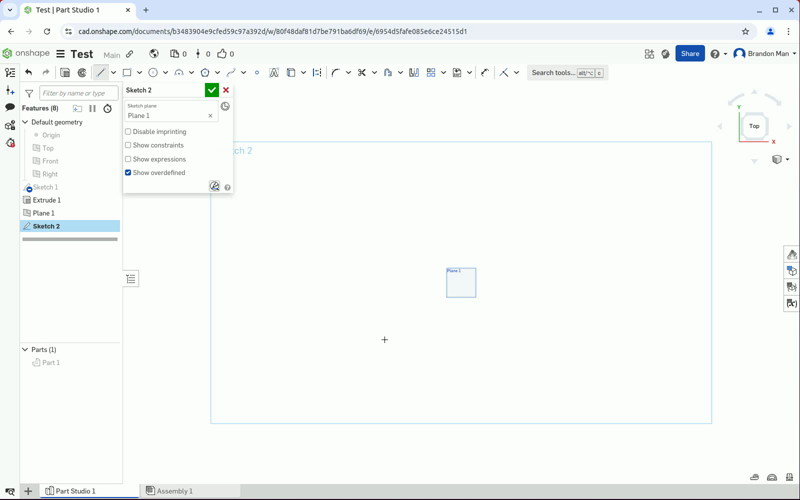
mouse_move(536, 339)
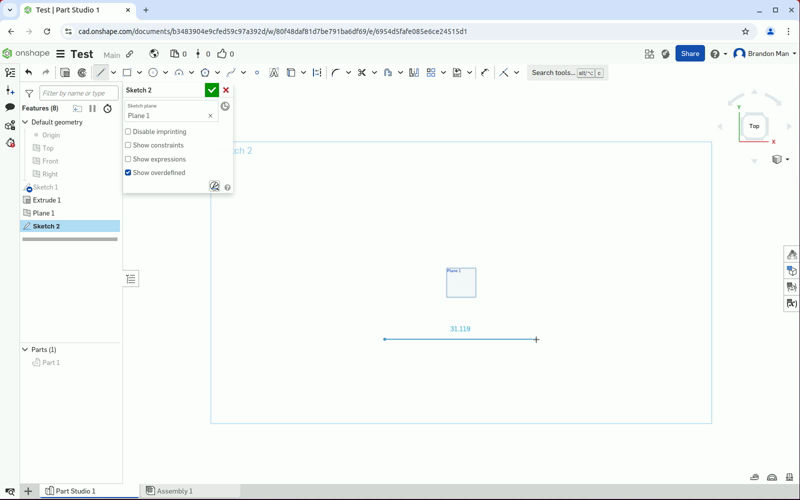
click(536, 339)
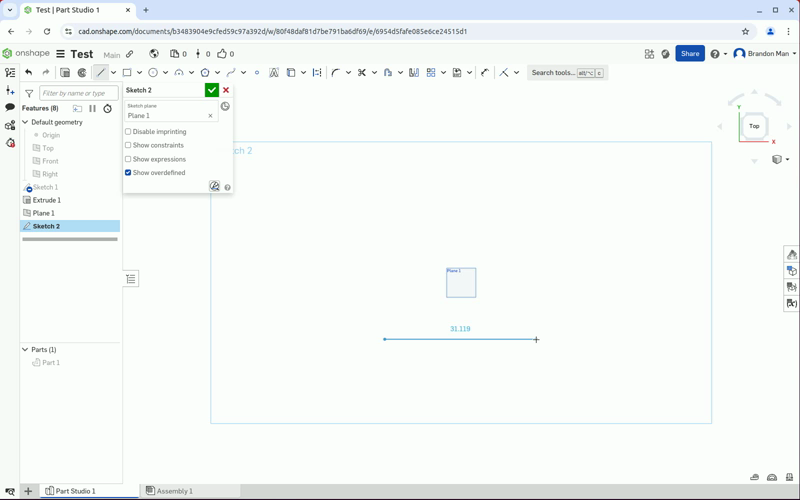
key_up(shift)
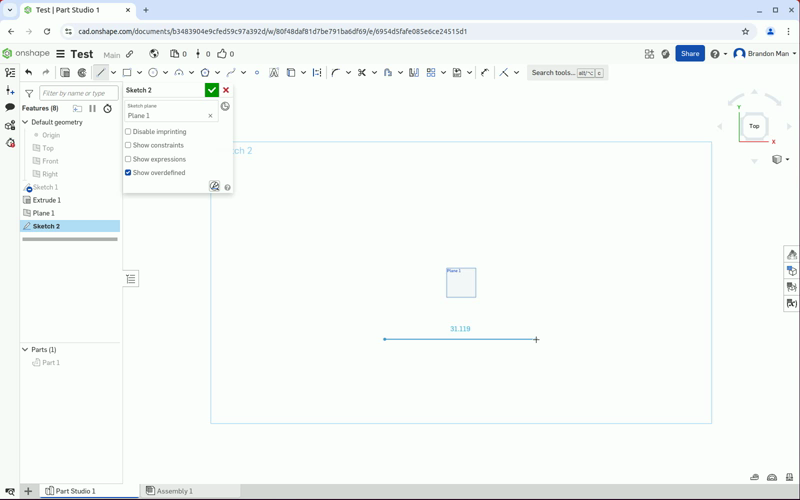
key_down(shift)
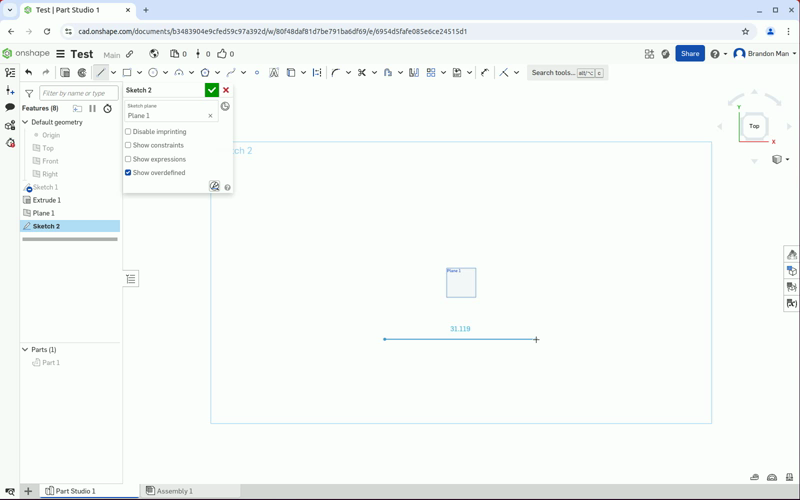
mouse_move(536, 227)
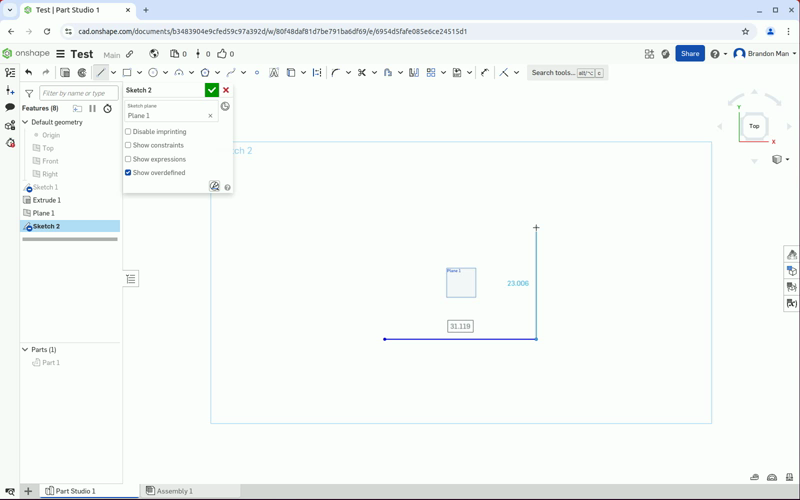
click(536, 227)
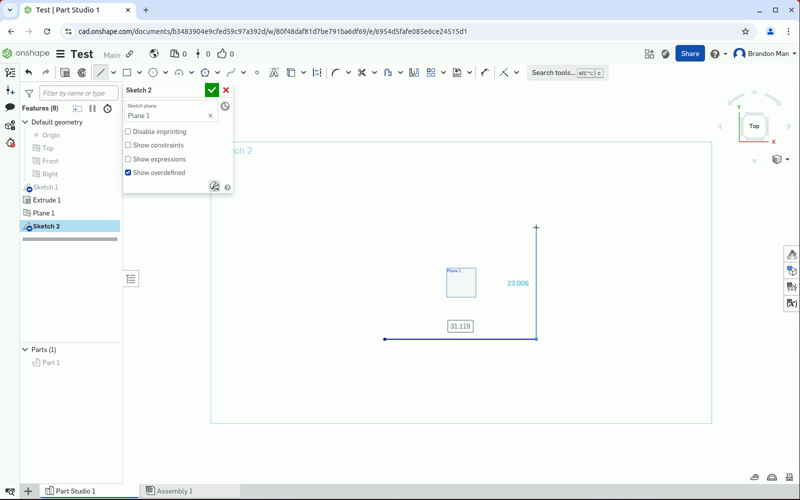
key_up(shift)
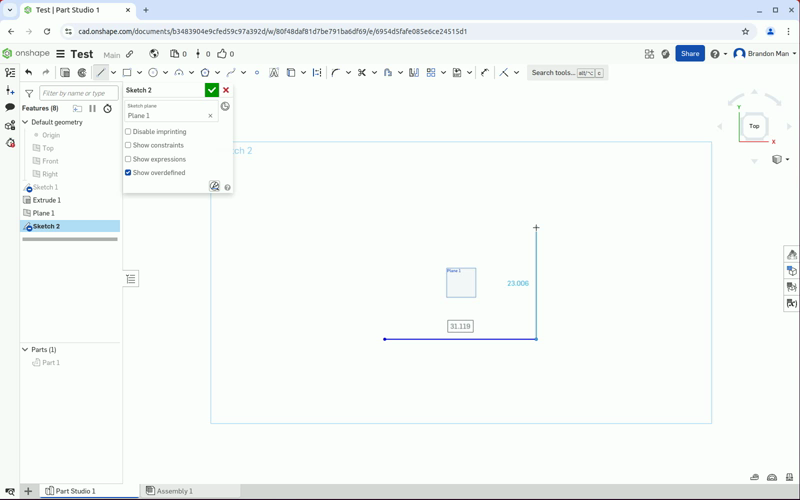
key_down(shift)
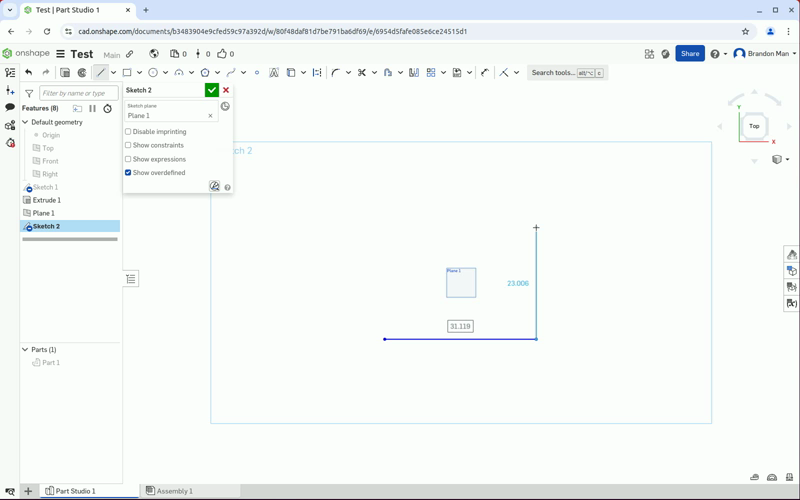
mouse_move(384, 227)
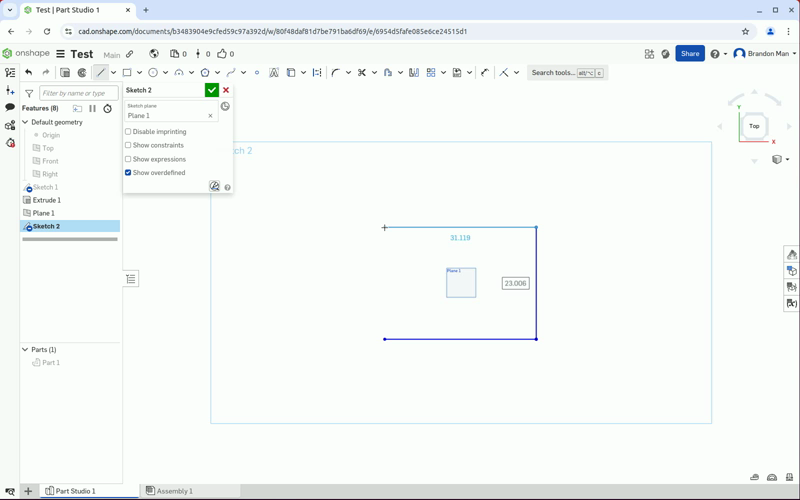
click(384, 227)
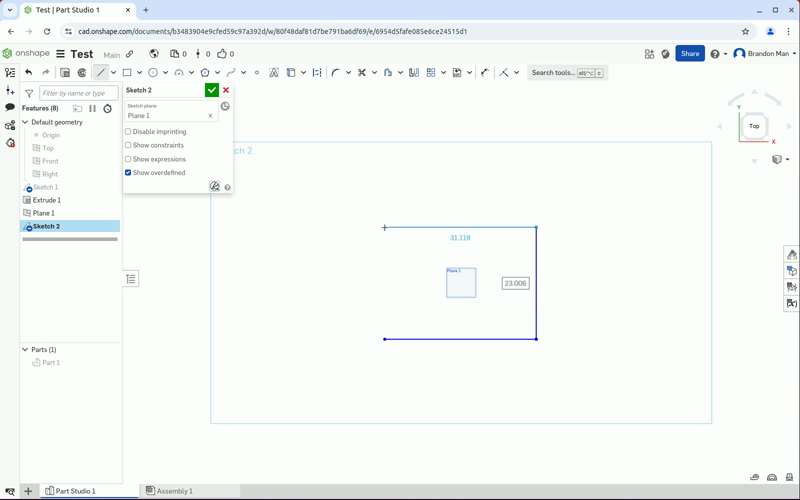
key_up(shift)
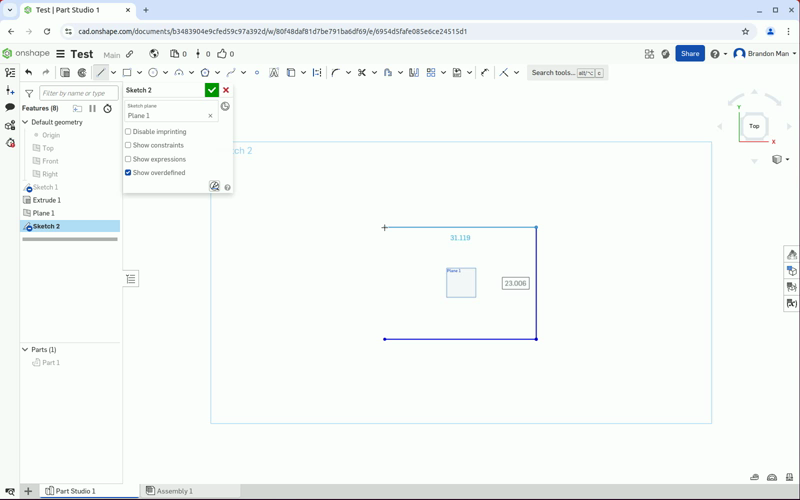
key_down(shift)
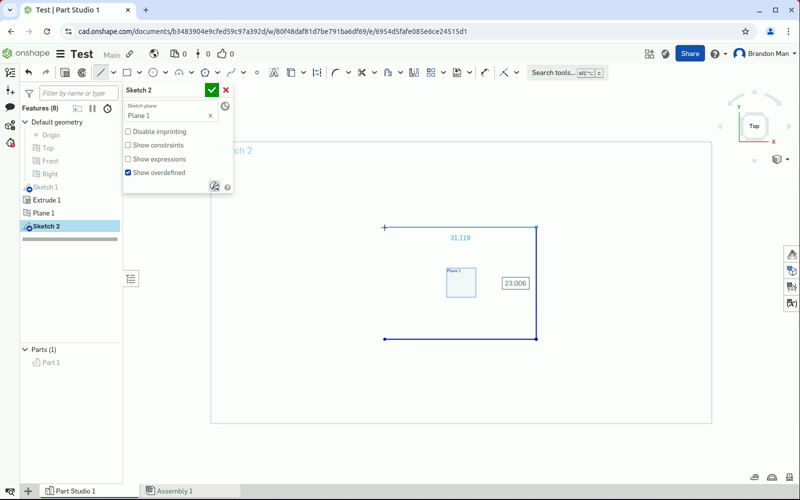
mouse_move(384, 339)
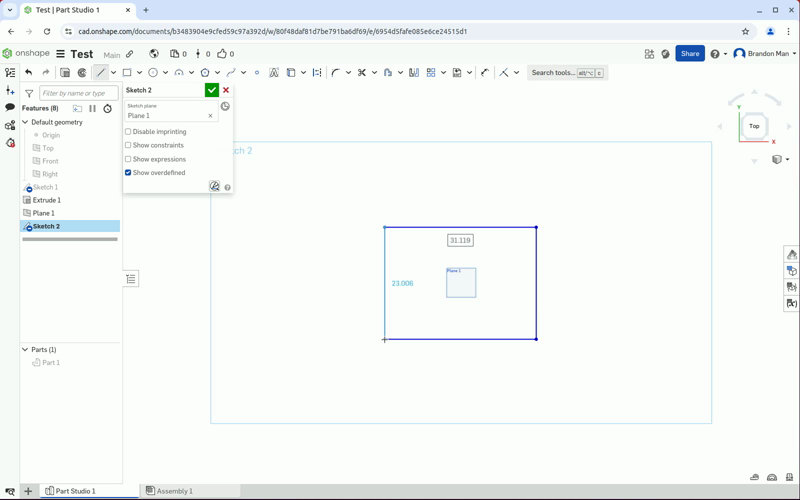
key_up(shift)
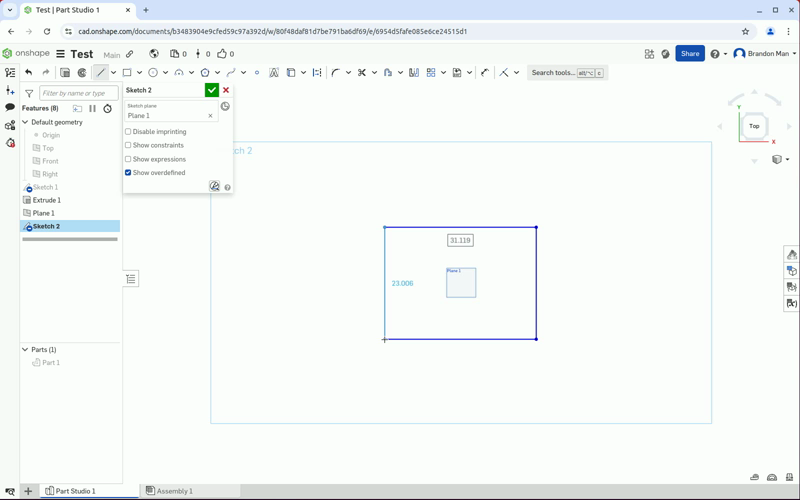
click(384, 339)
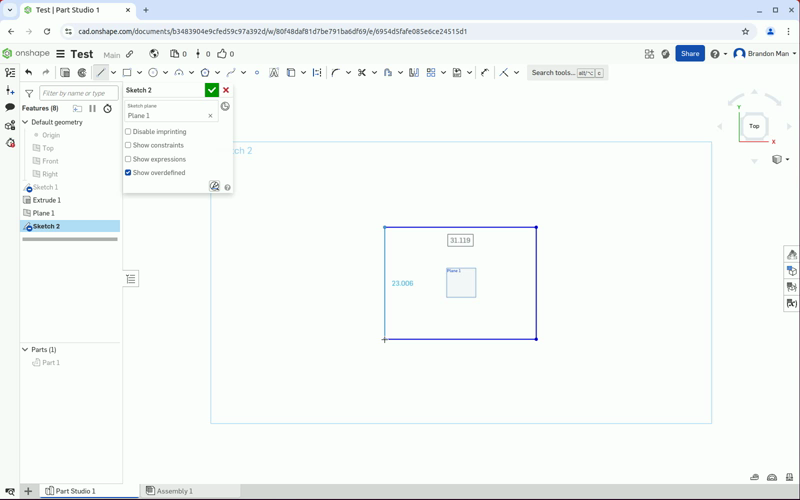
key(esc)
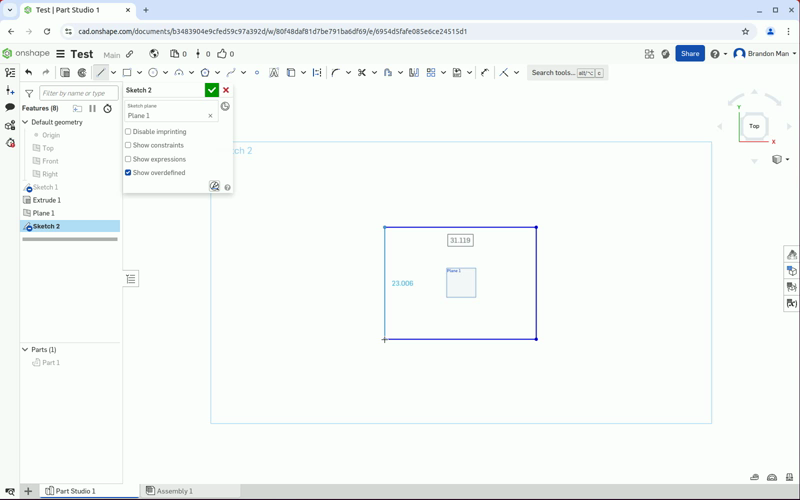
key(c)
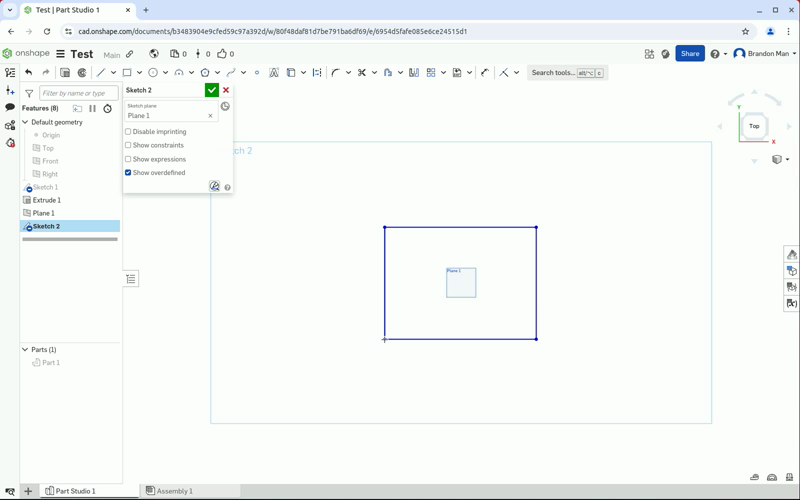
key_down(shift)
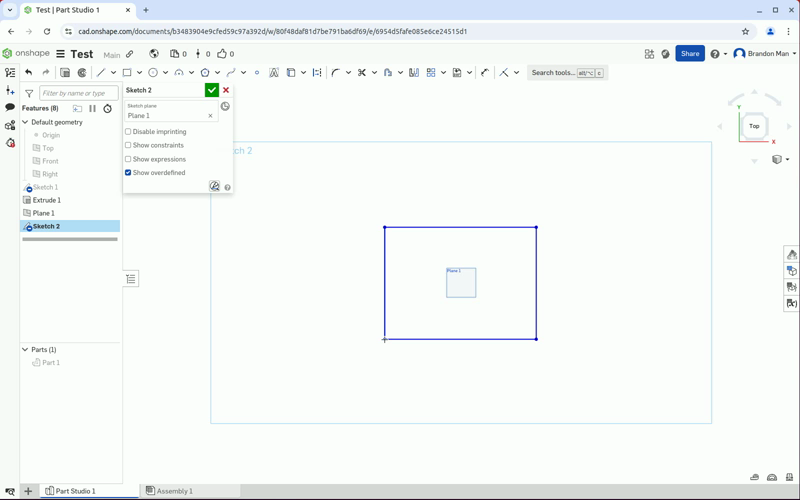
mouse_move(461, 283)
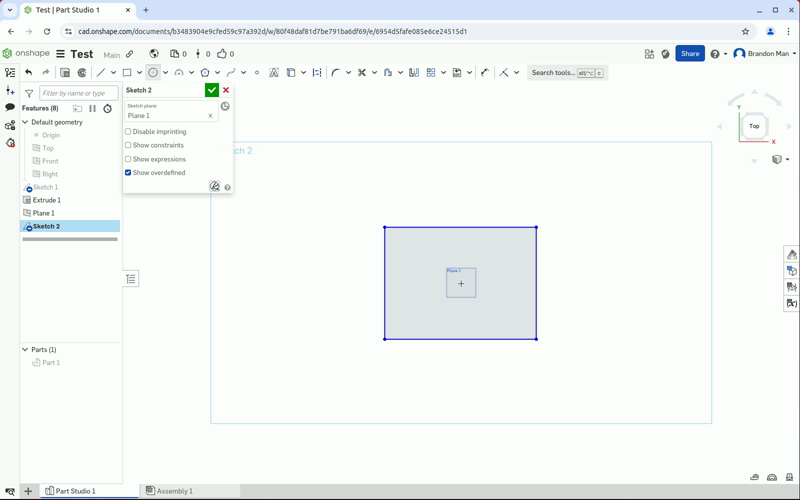
click(461, 283)
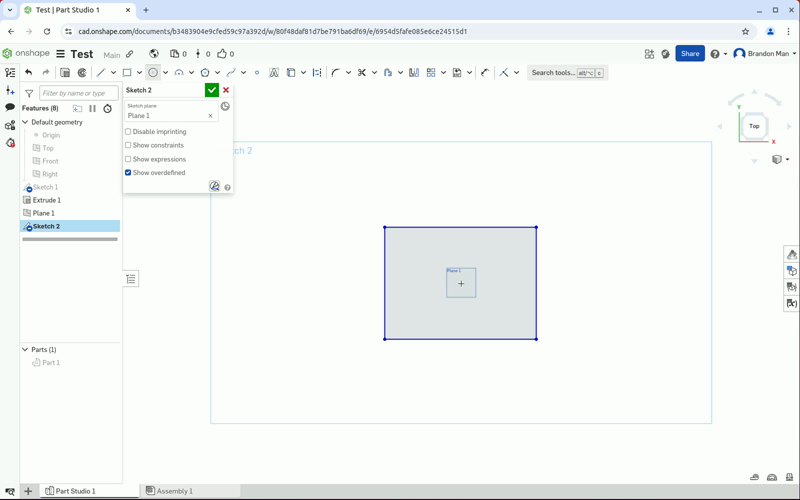
key_up(shift)
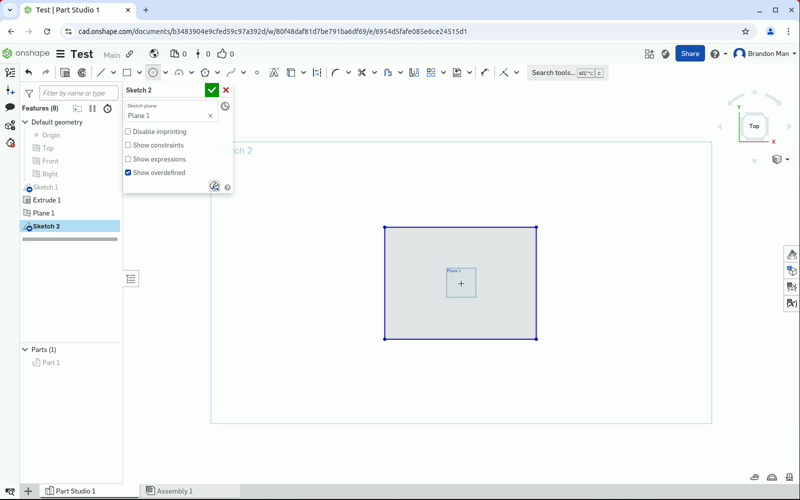
mouse_move(475, 283)
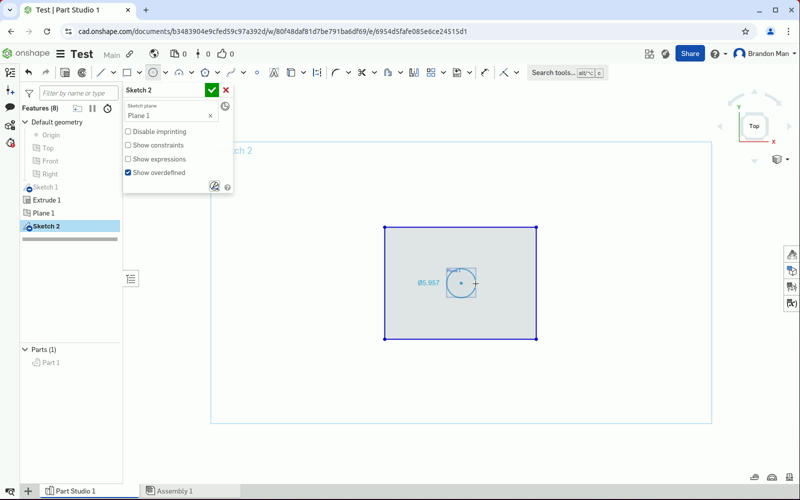
click(475, 283)
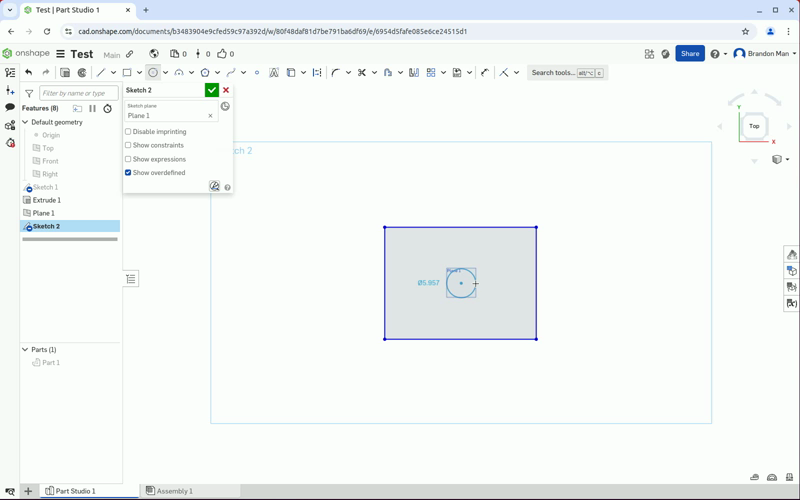
key(esc)
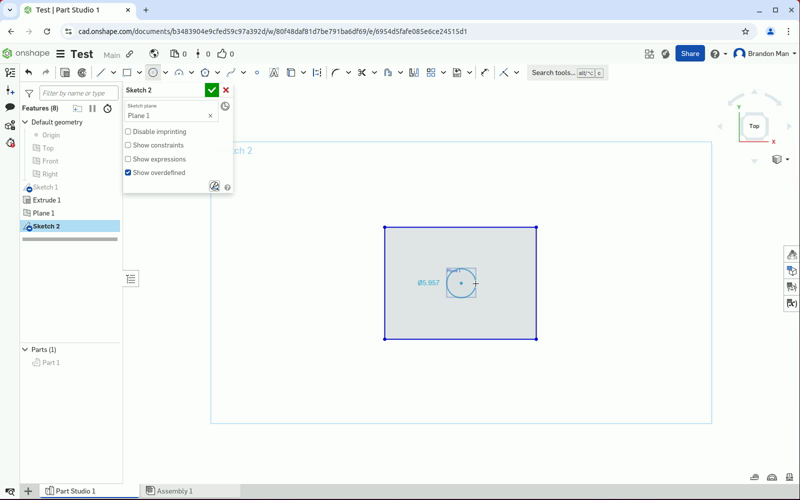
mouse_move(452, 313)
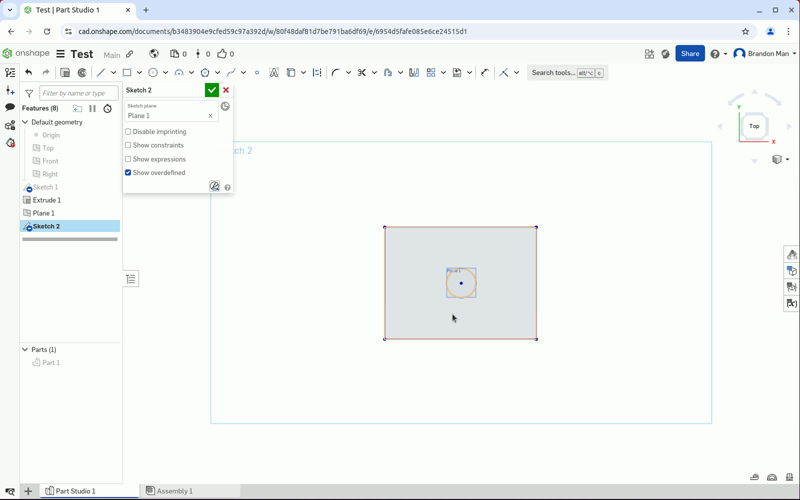
click(452, 313)
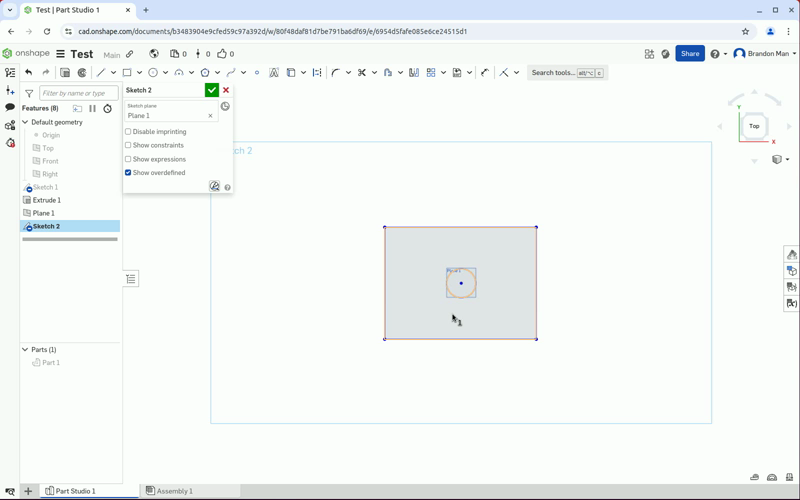
mouse_move(73, 352)
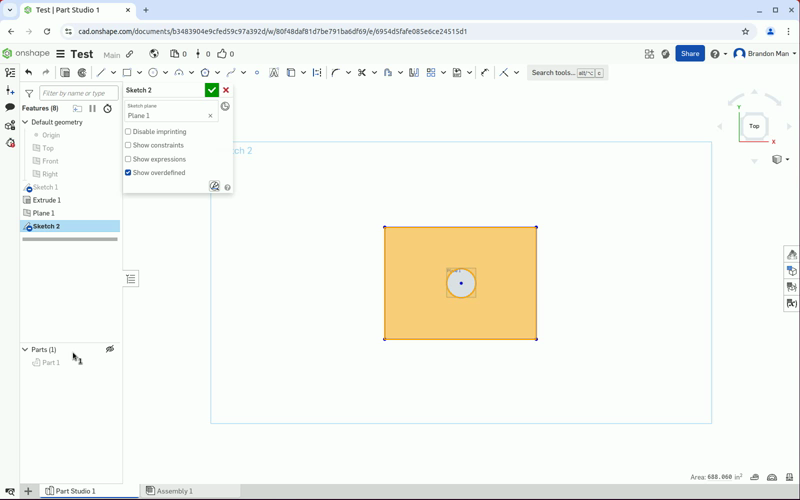
key(shift+y)
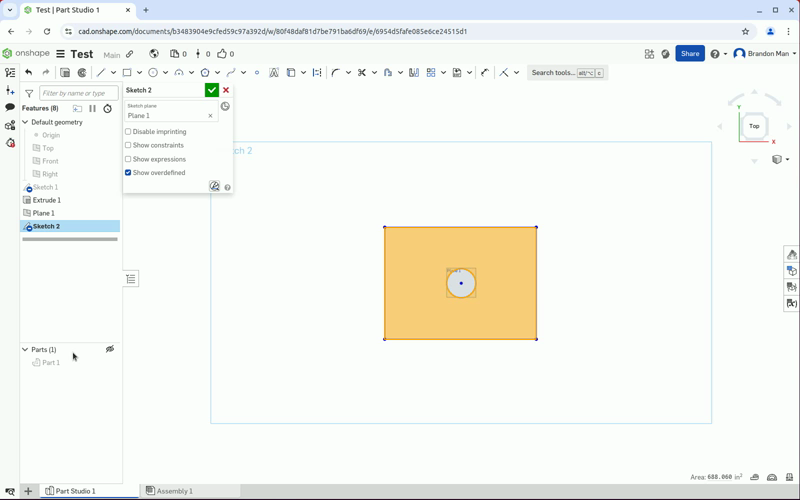
key(shift+e)
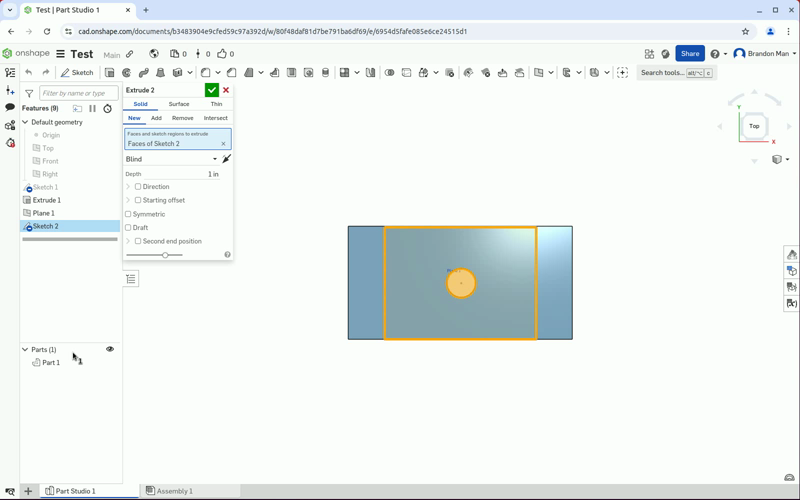
mouse_move(143, 106)
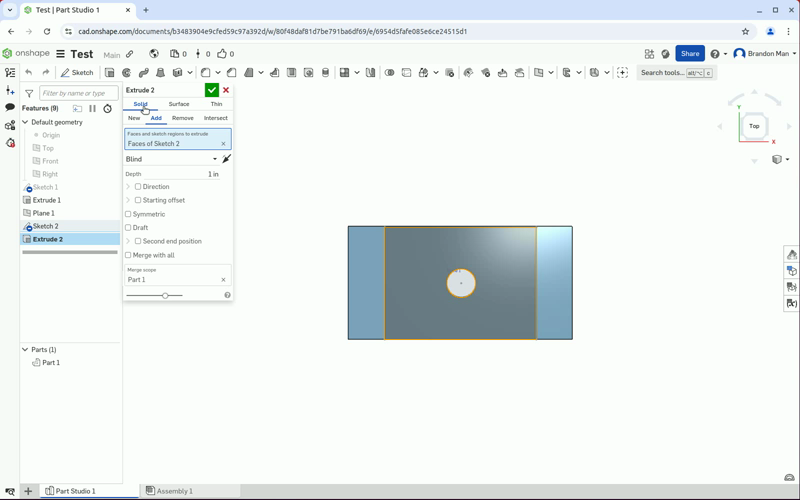
click(143, 106)
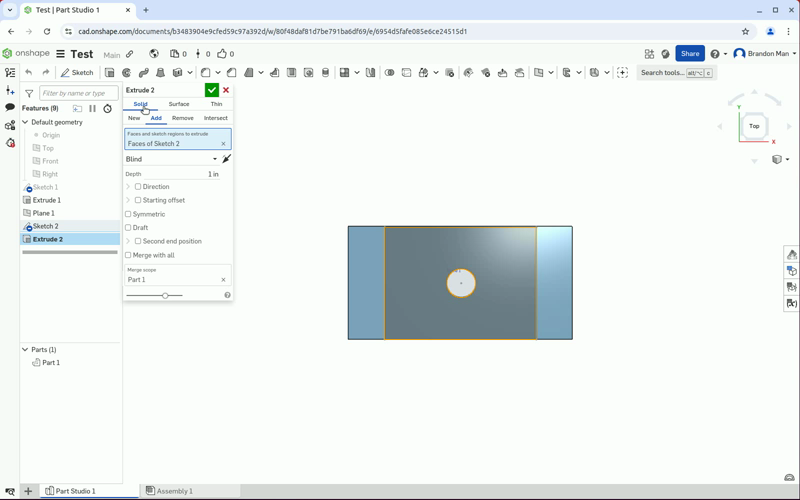
mouse_move(186, 120)
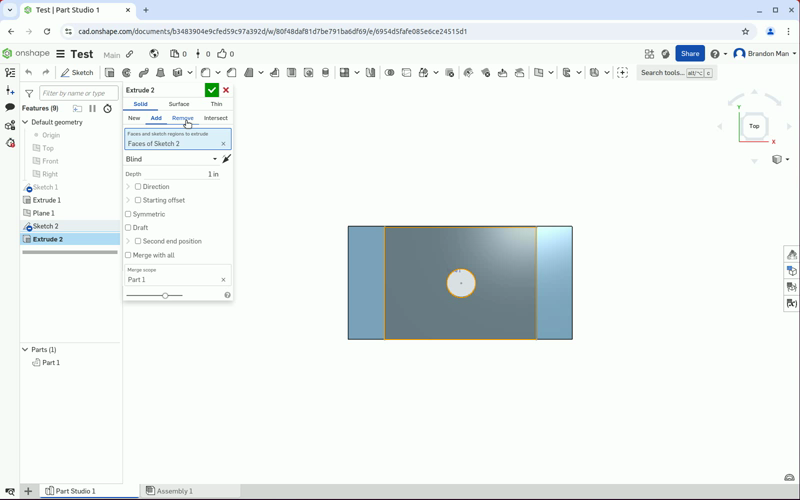
click(186, 120)
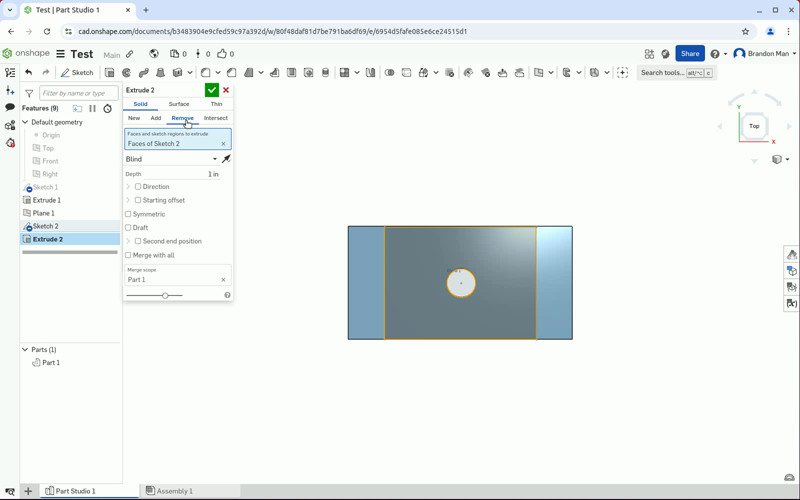
key(tab, 4)
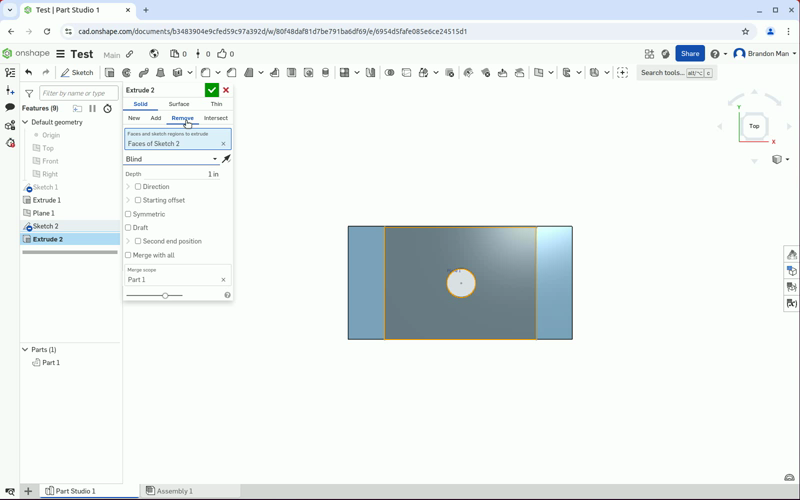
text(3.37)
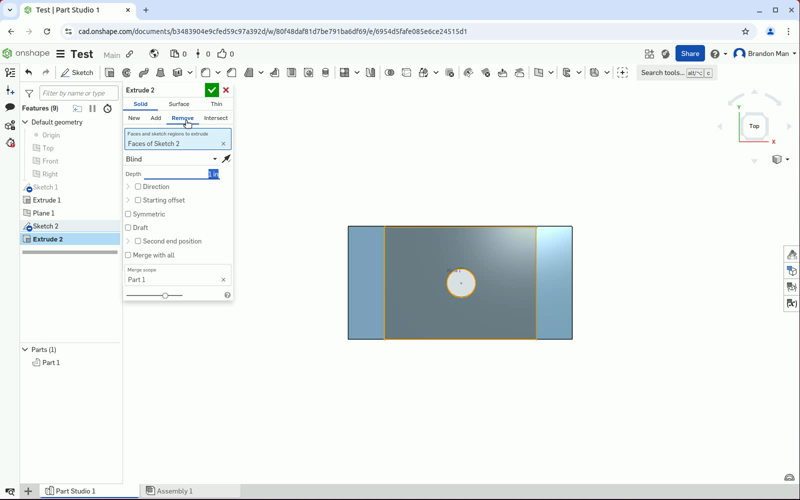
key(tab, 6)
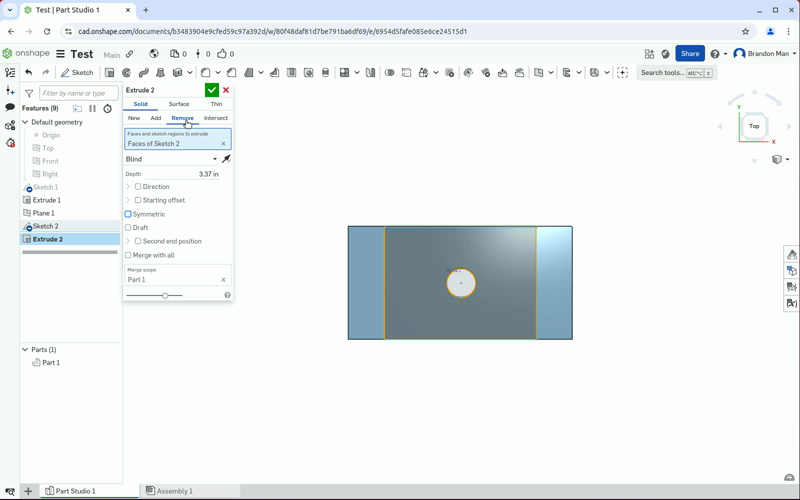
key(space)
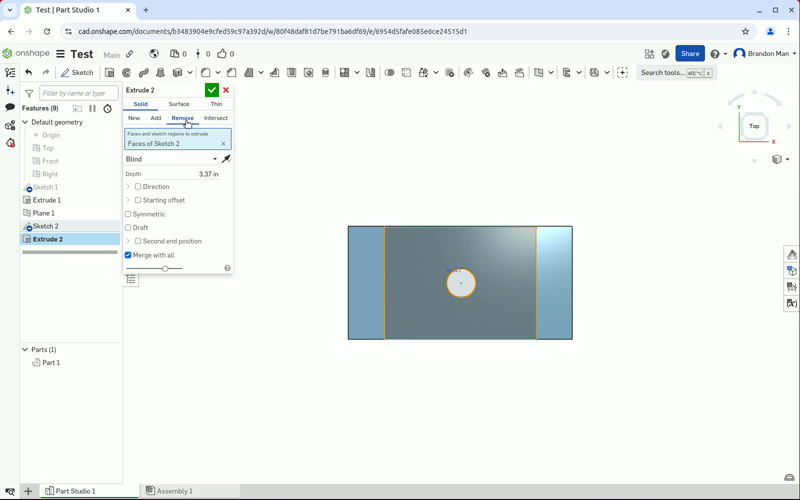
key(enter)
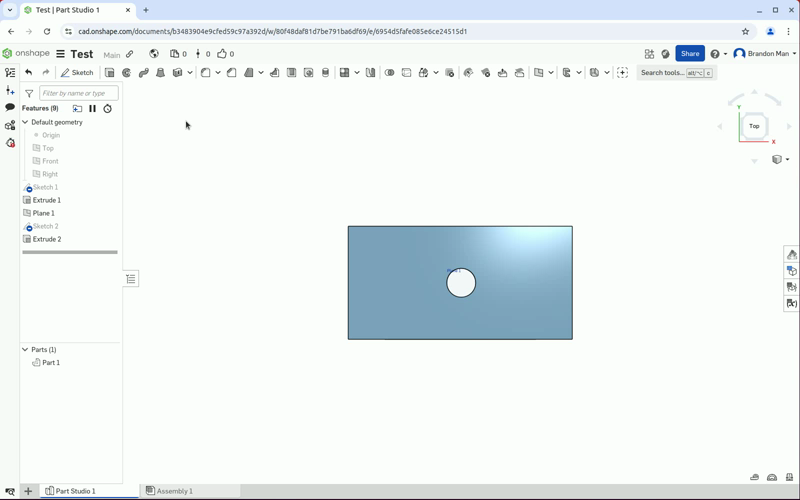
key(shift+h)
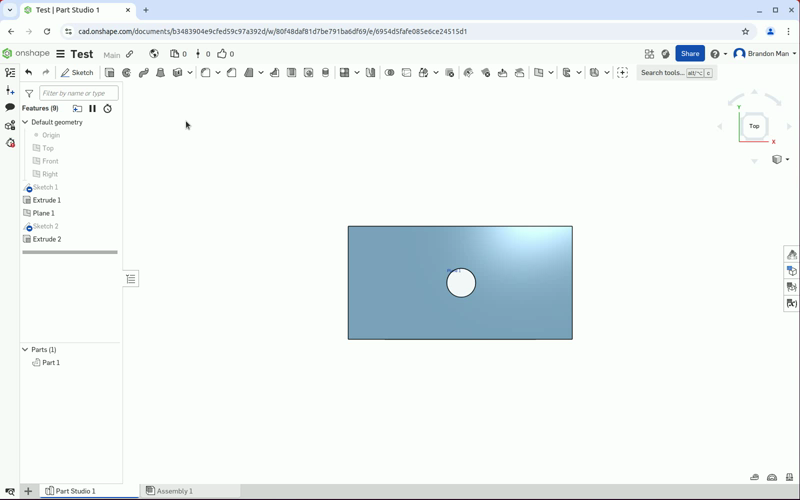
key(shift+h)
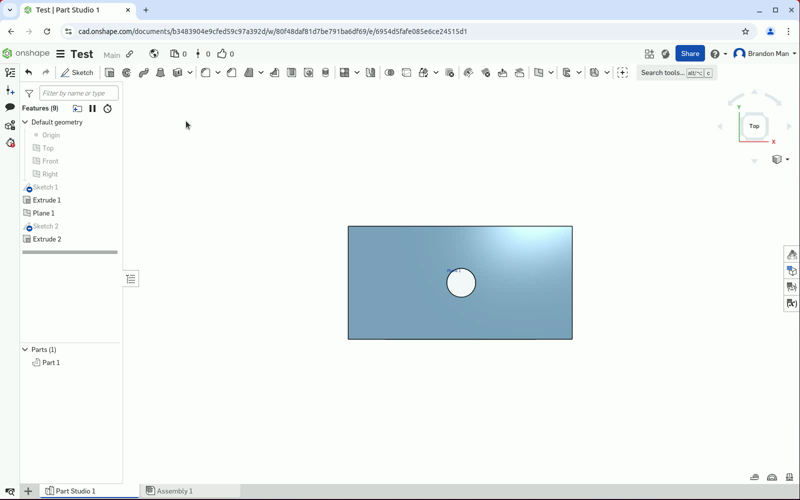
mouse_move(73, 189)
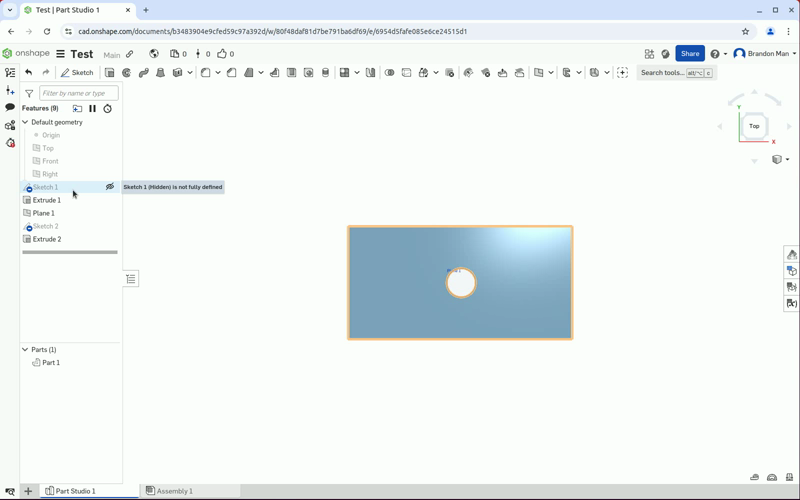
click(73, 189)
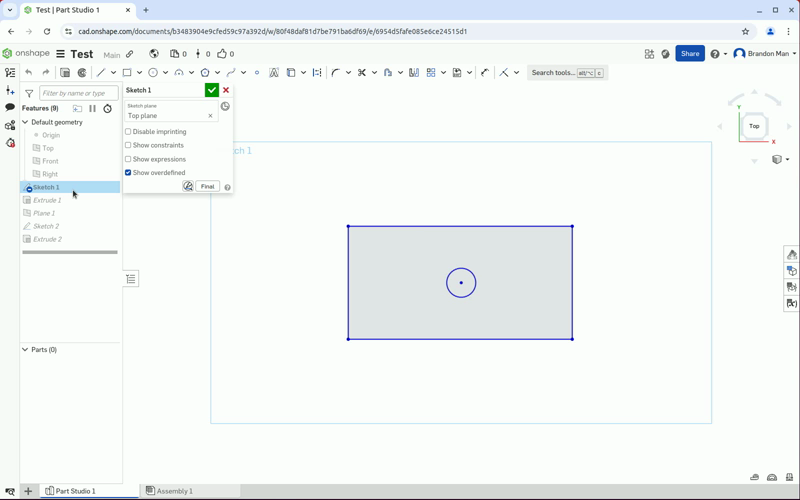
mouse_move(229, 92)
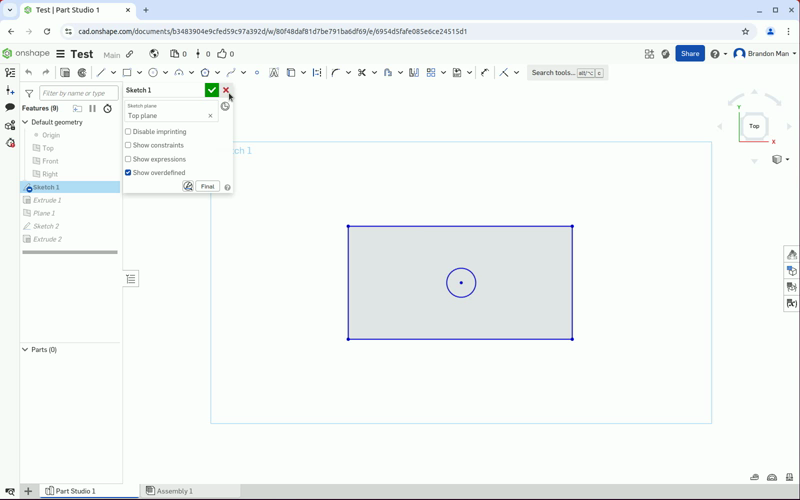
click(229, 92)
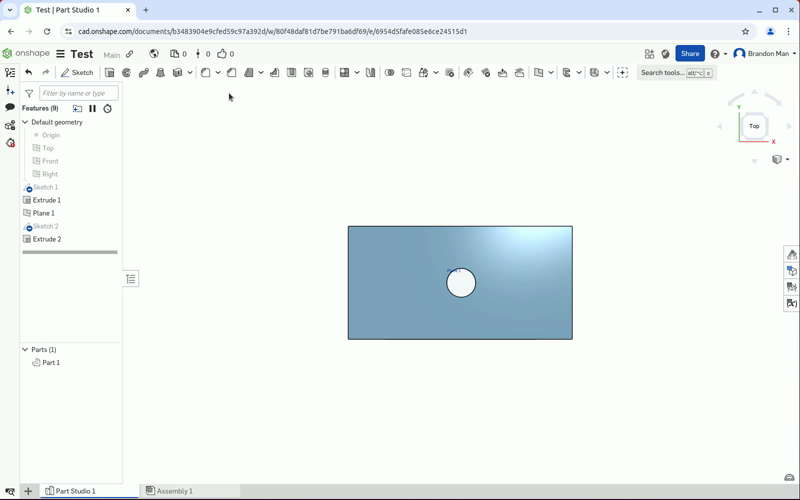
mouse_move(541, 75)
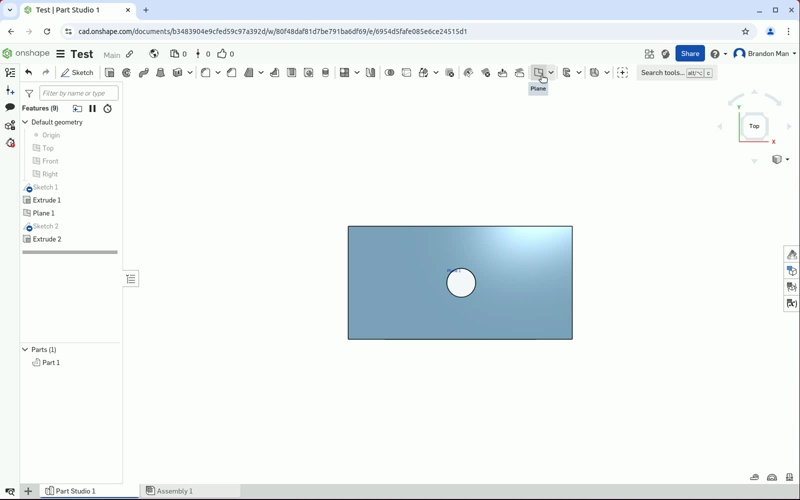
click(541, 75)
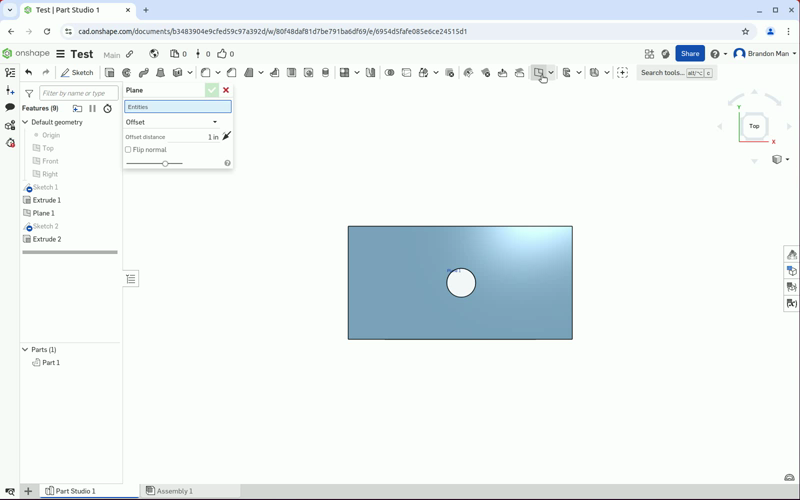
mouse_move(73, 150)
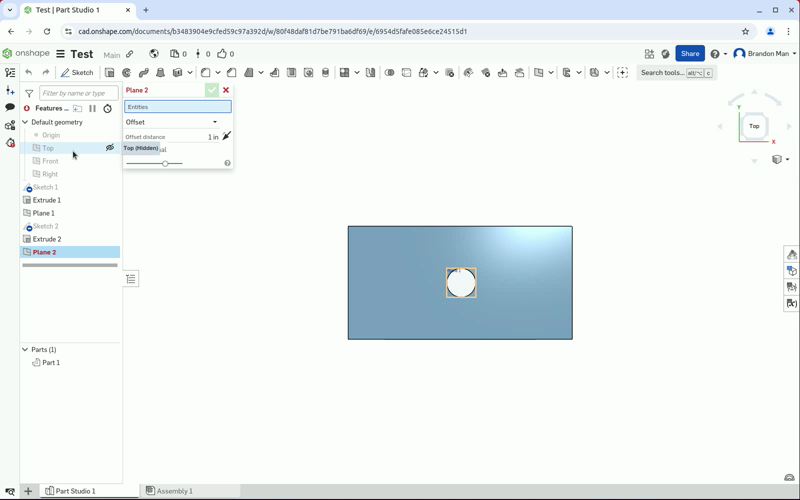
click(73, 150)
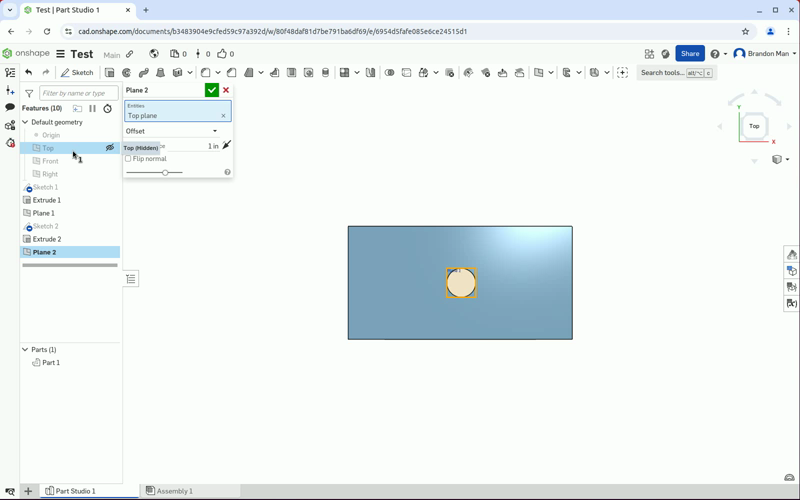
key(tab, 2)
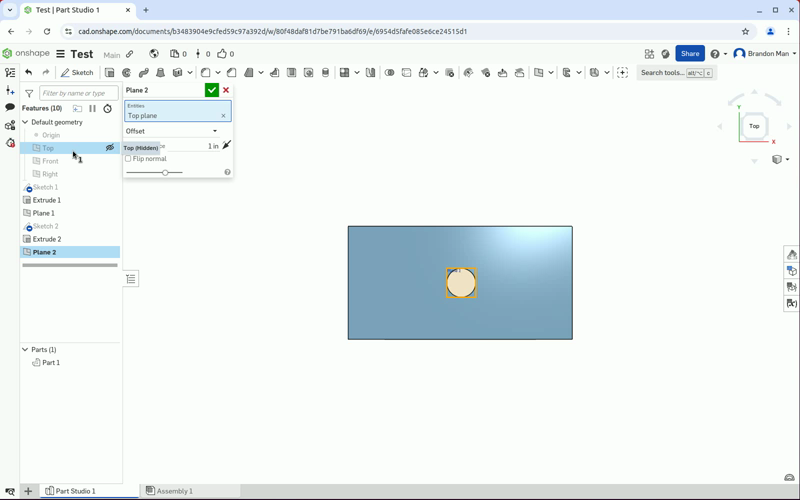
text(13.957)
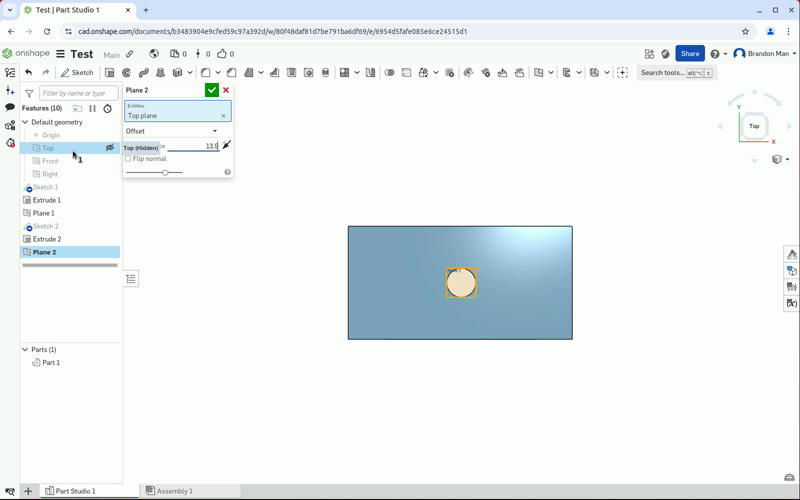
key(enter, 2)
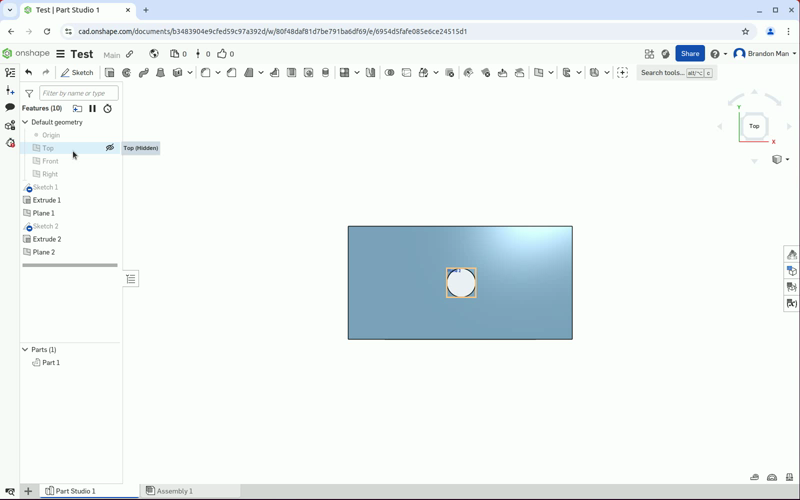
key(shift+s)
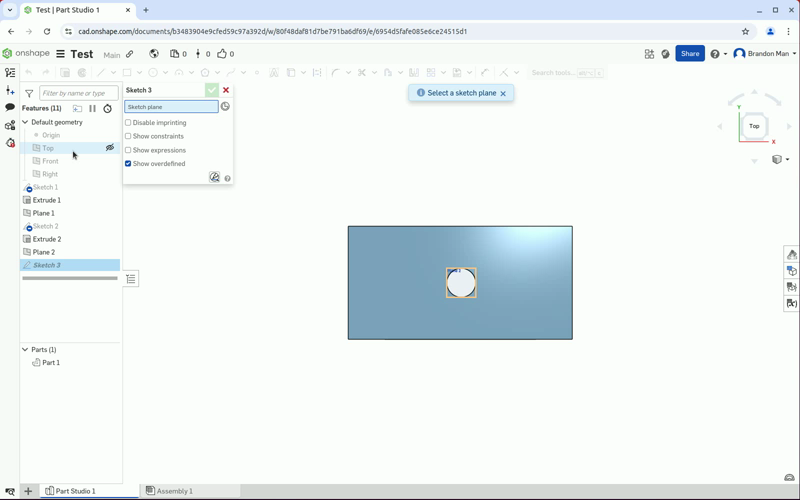
mouse_move(73, 254)
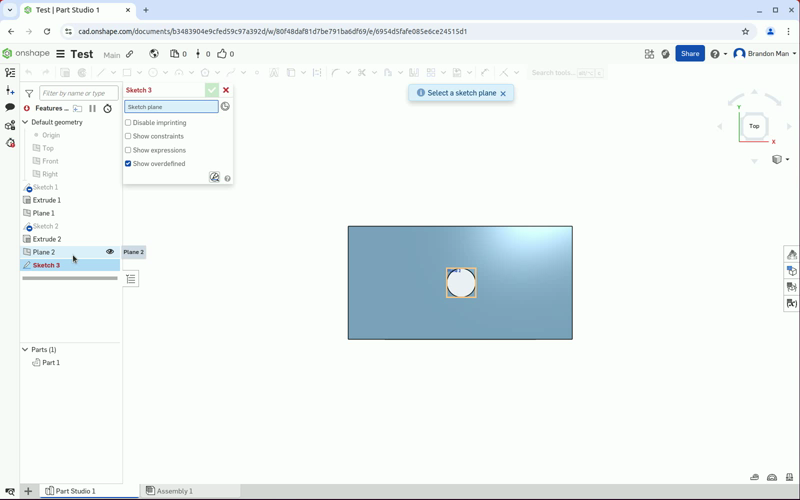
click(73, 254)
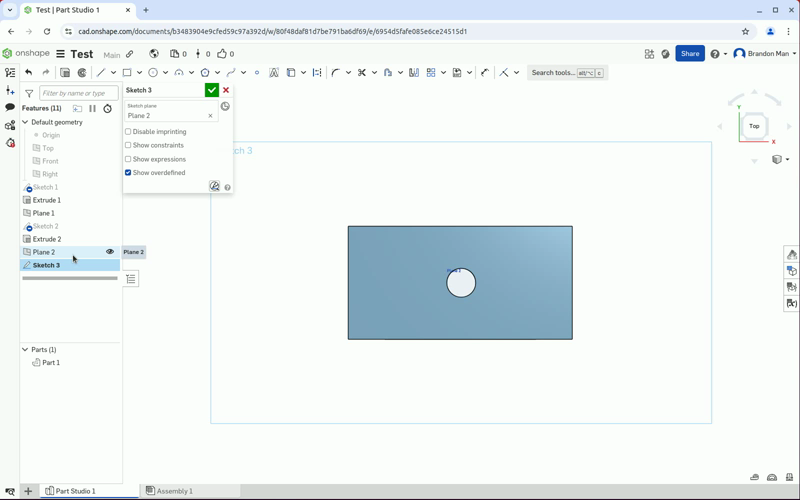
mouse_move(73, 352)
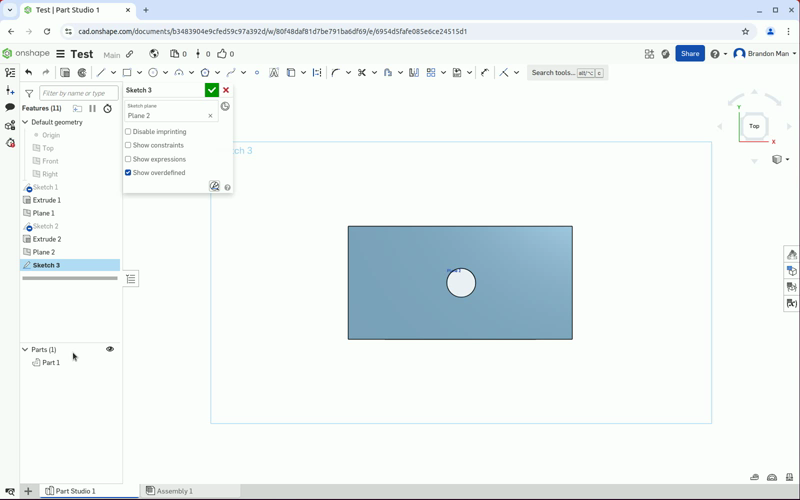
key(y)
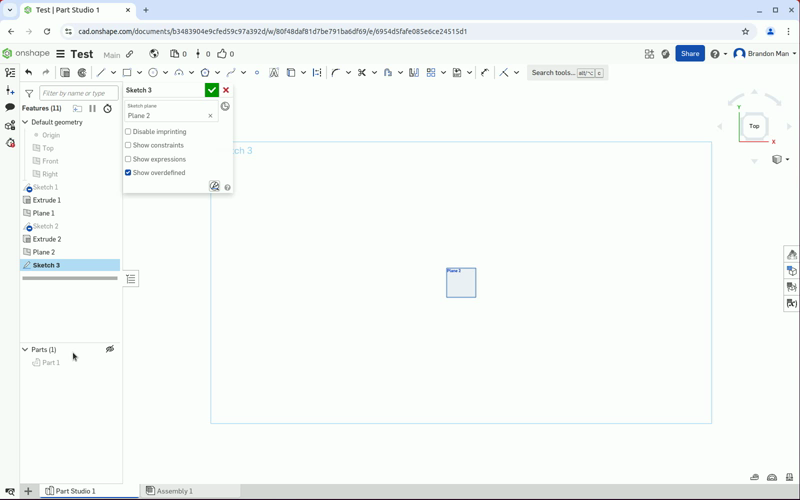
key(c)
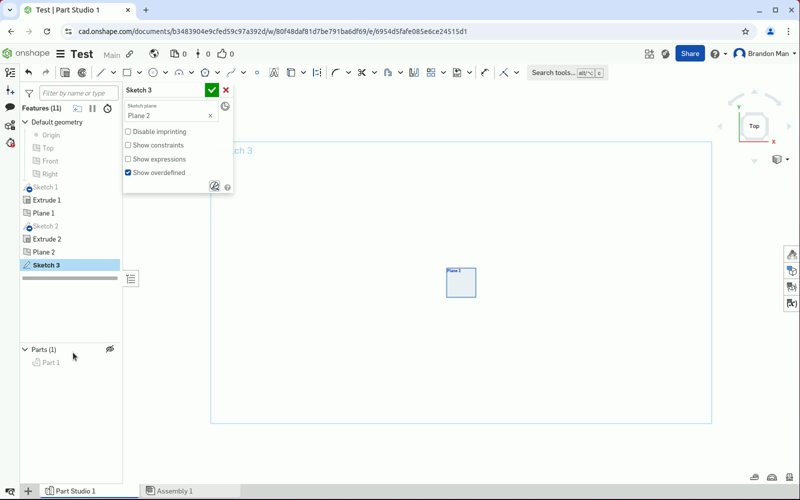
key_down(shift)
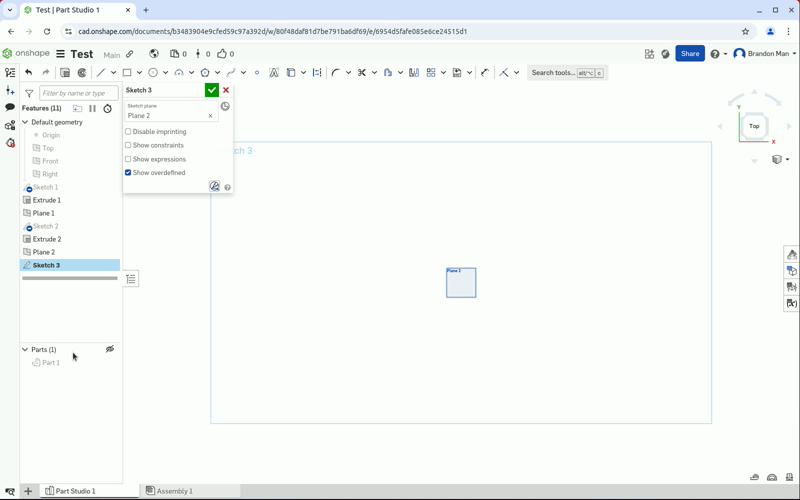
mouse_move(460, 282)
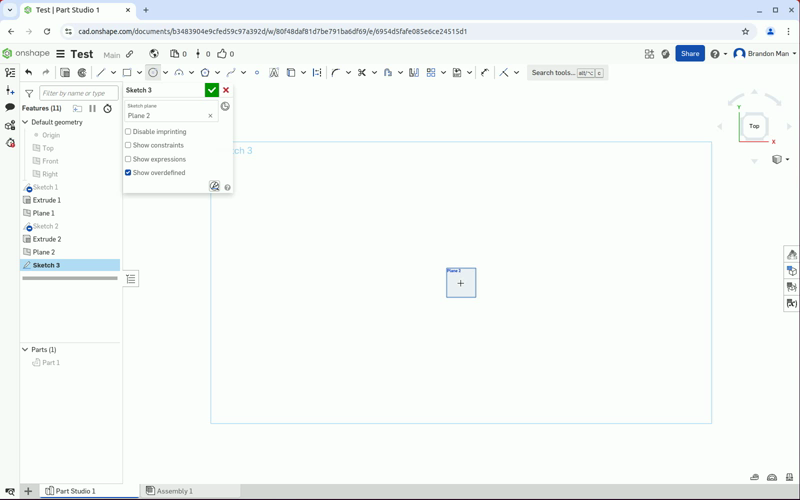
click(460, 282)
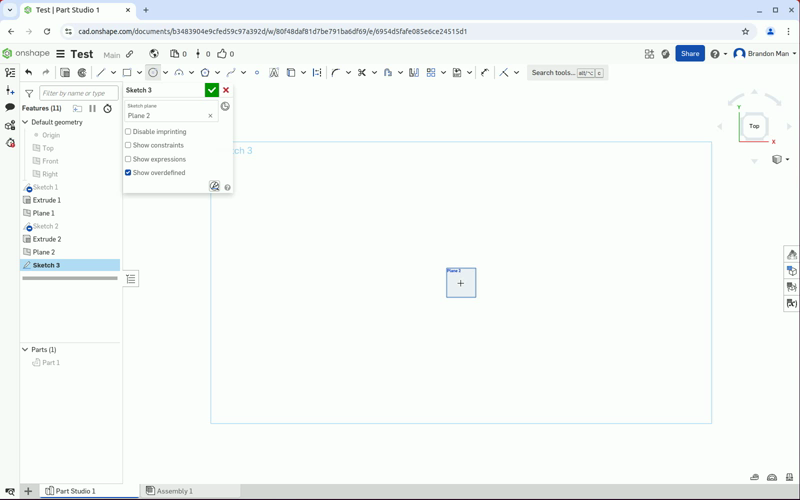
key_up(shift)
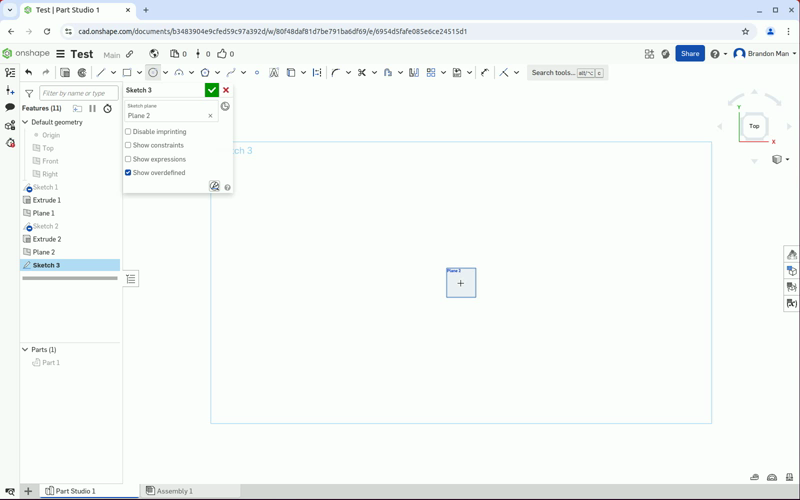
mouse_move(486, 282)
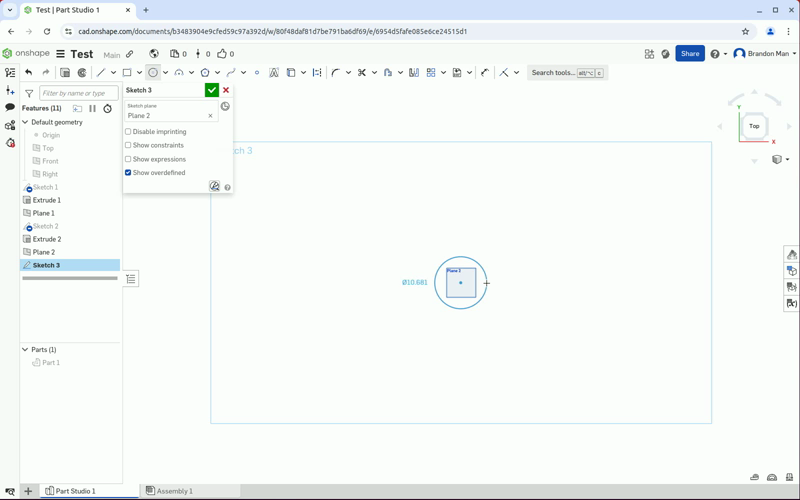
click(486, 282)
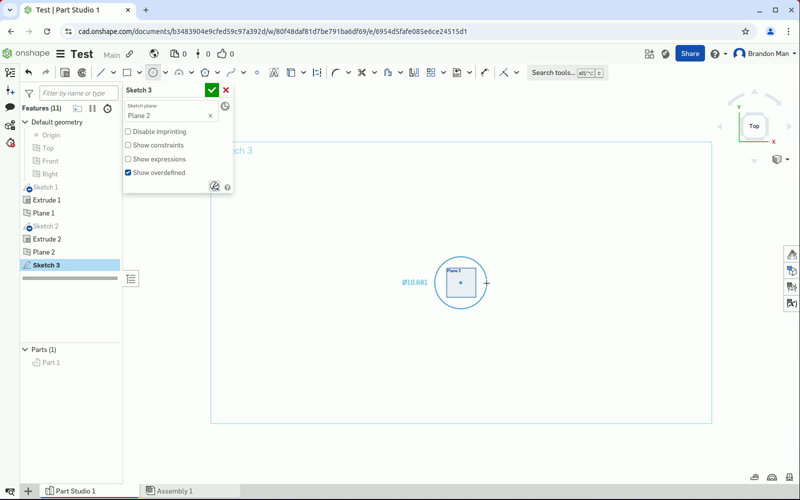
key(esc)
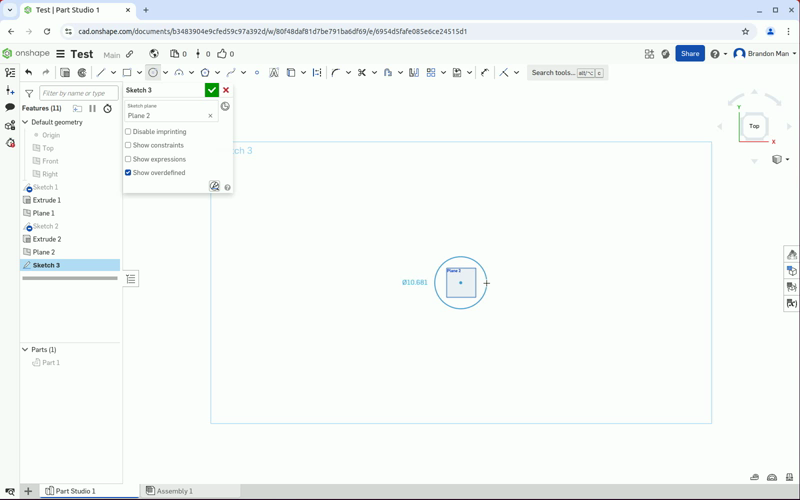
key(c)
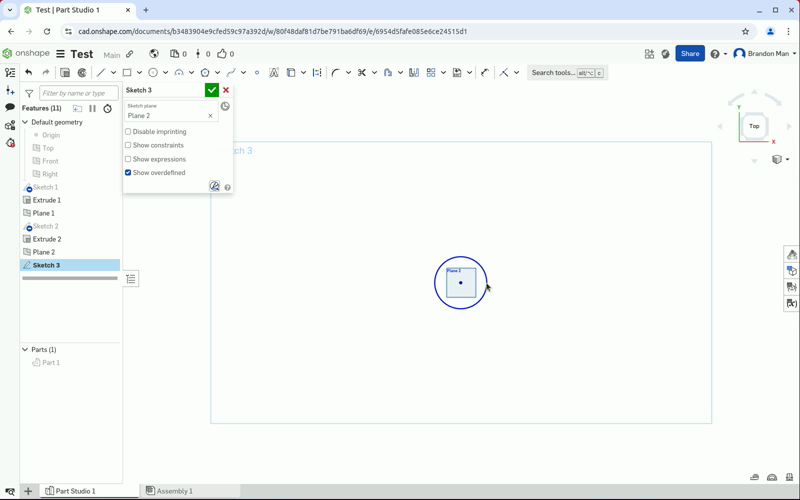
key_down(shift)
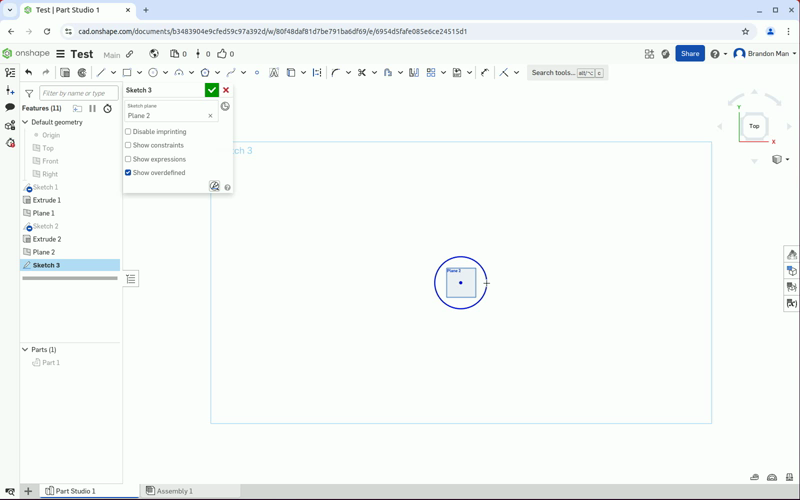
mouse_move(460, 282)
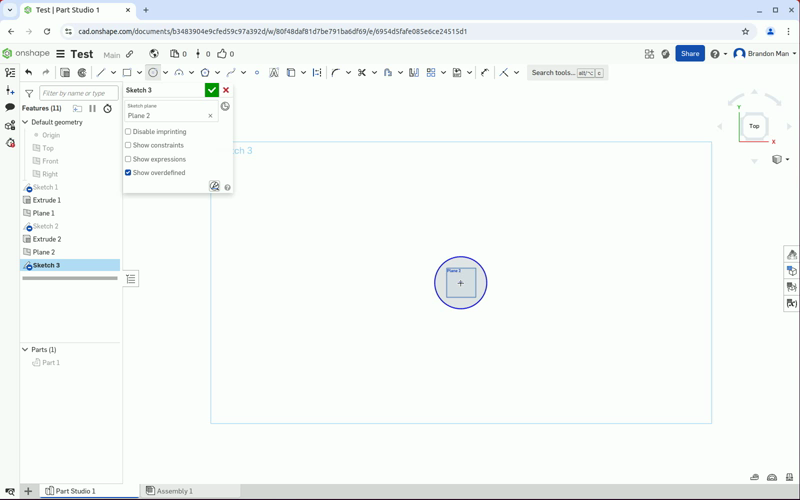
click(460, 282)
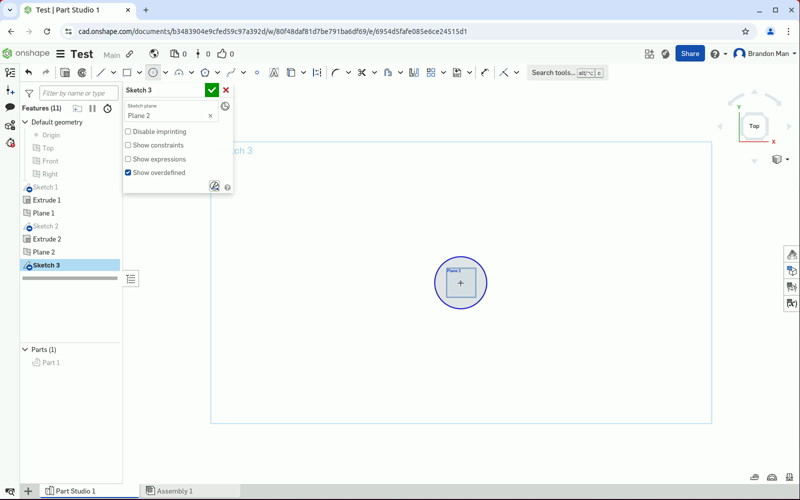
key_up(shift)
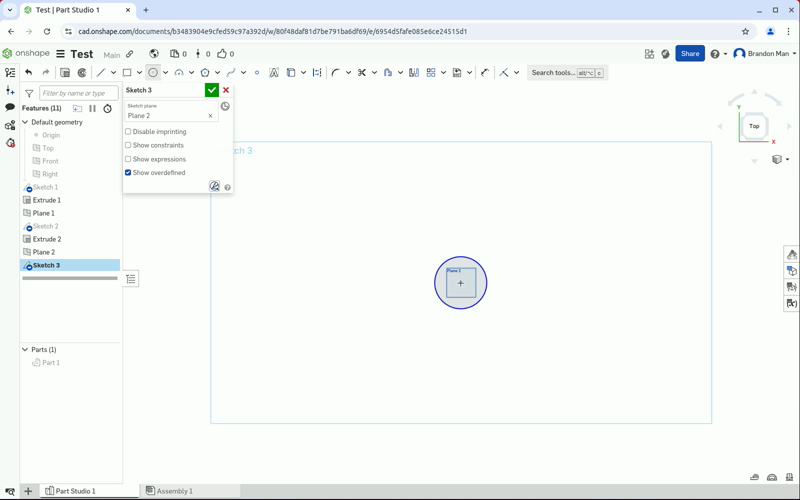
mouse_move(474, 282)
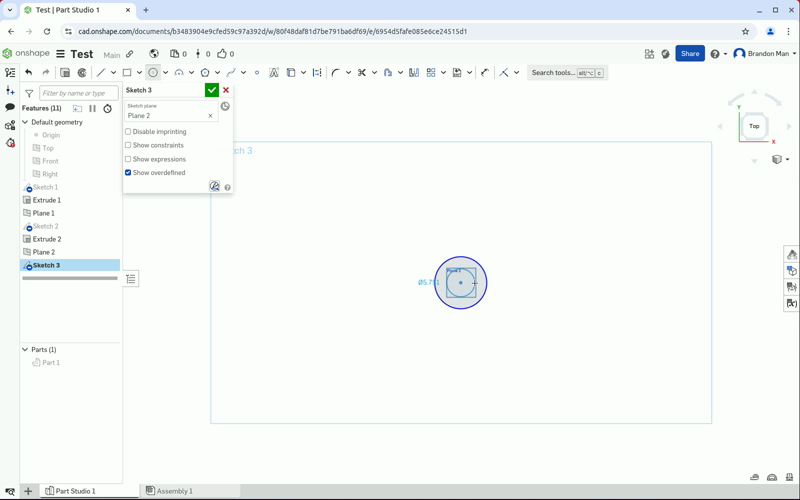
click(474, 282)
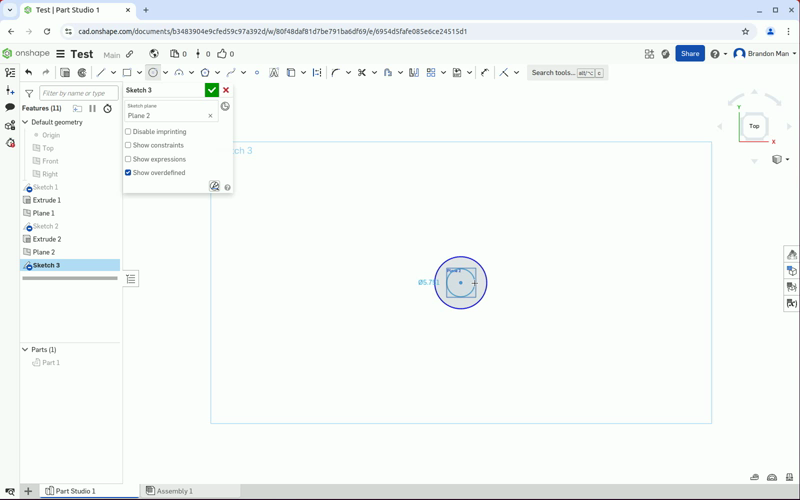
key(esc)
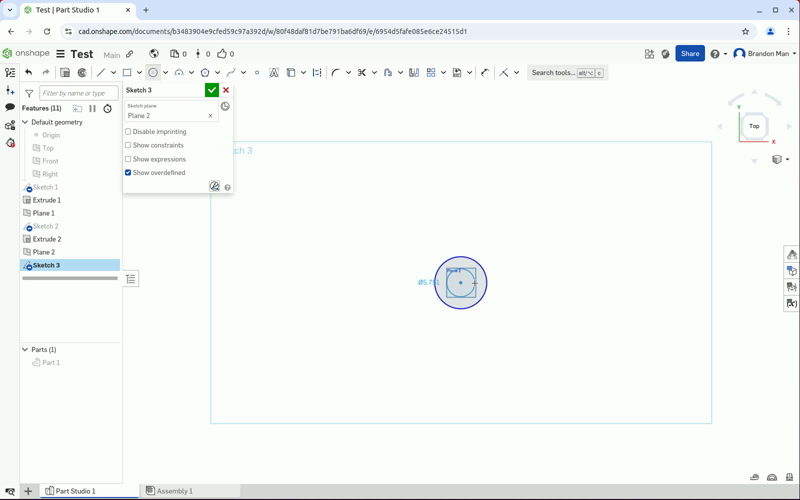
mouse_move(441, 291)
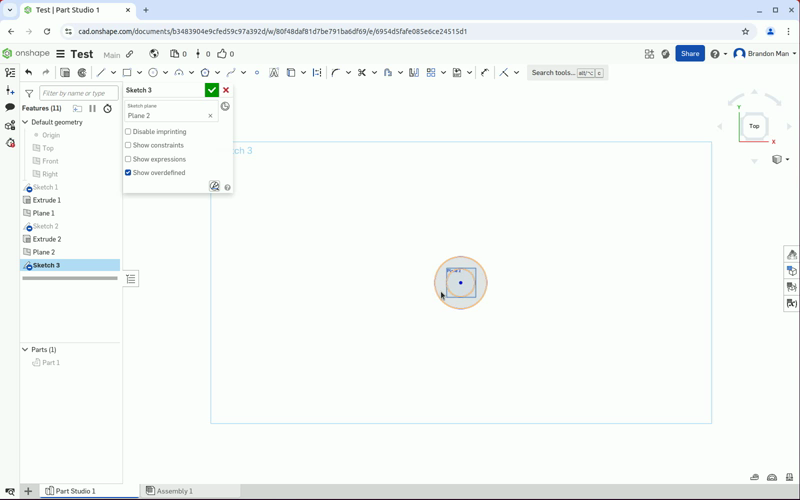
scroll(6)
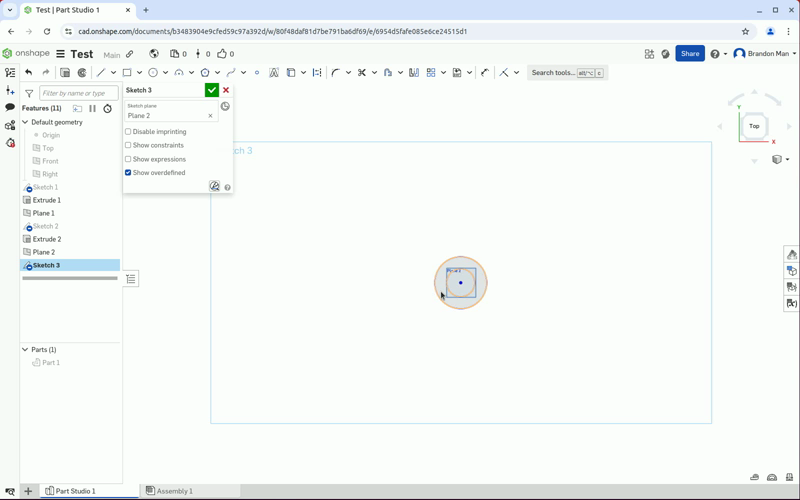
scroll(6)
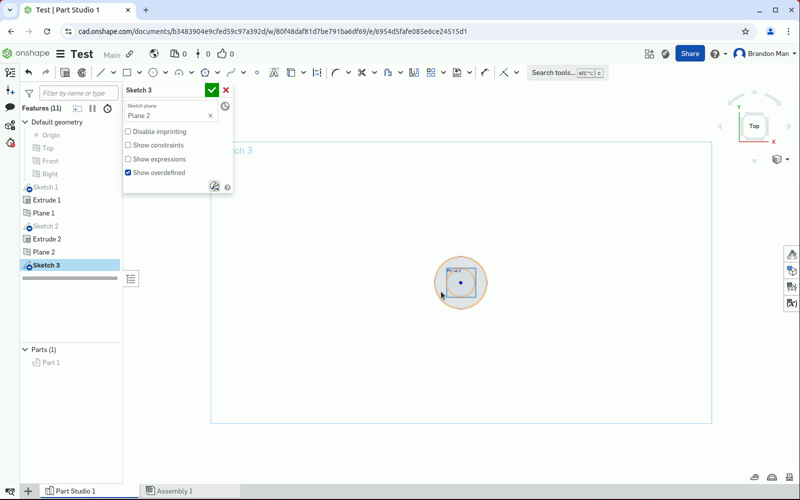
scroll(6)
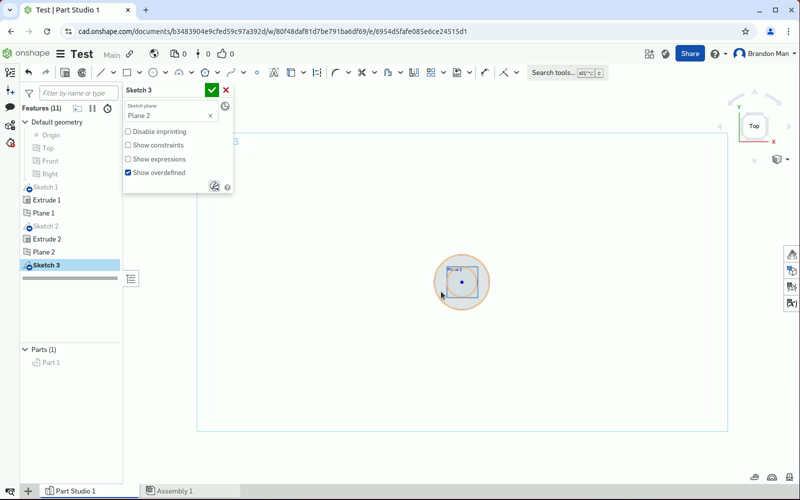
scroll(6)
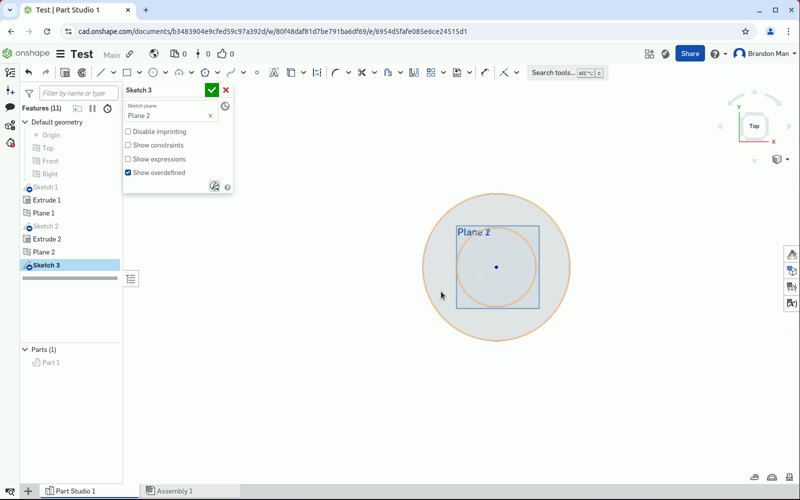
scroll(6)
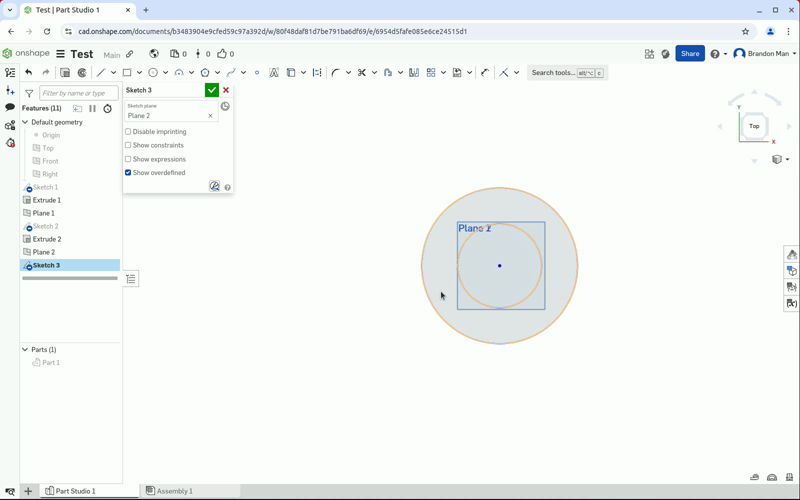
scroll(6)
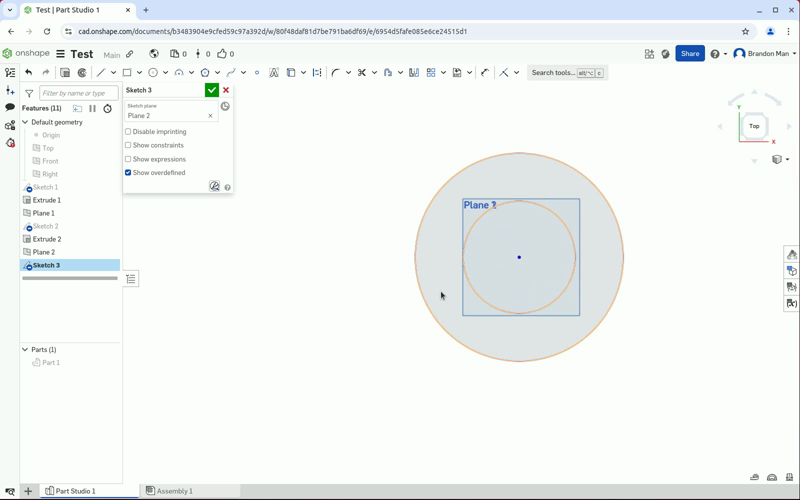
scroll(6)
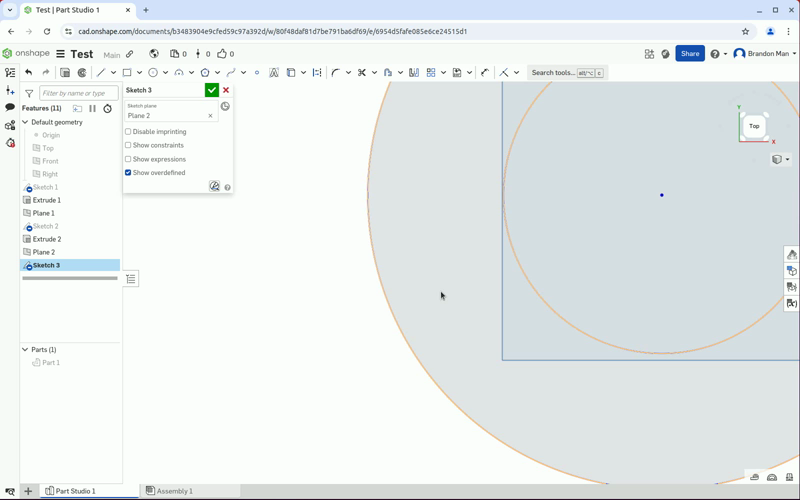
click(441, 291)
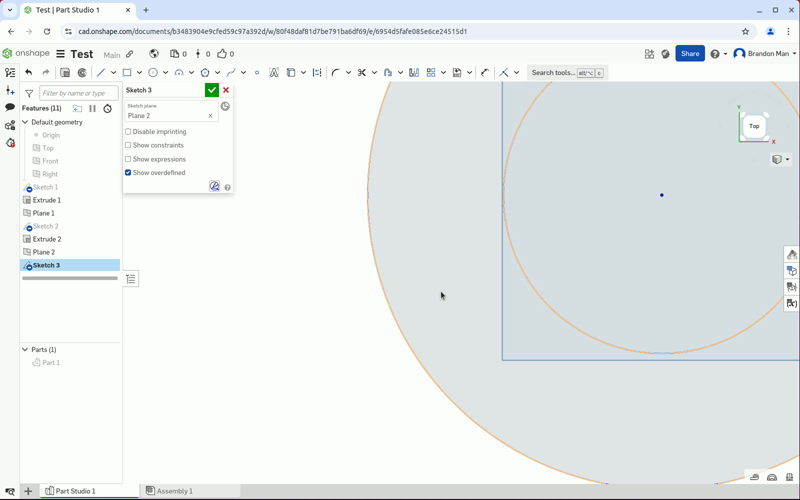
scroll(-6)
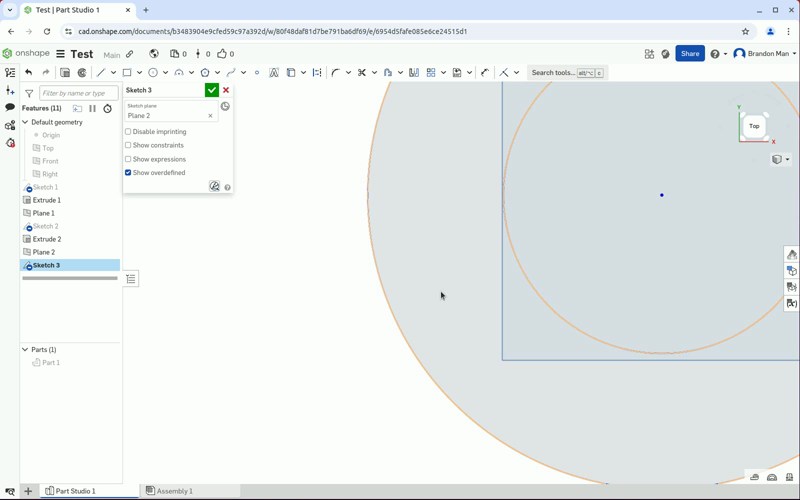
scroll(-6)
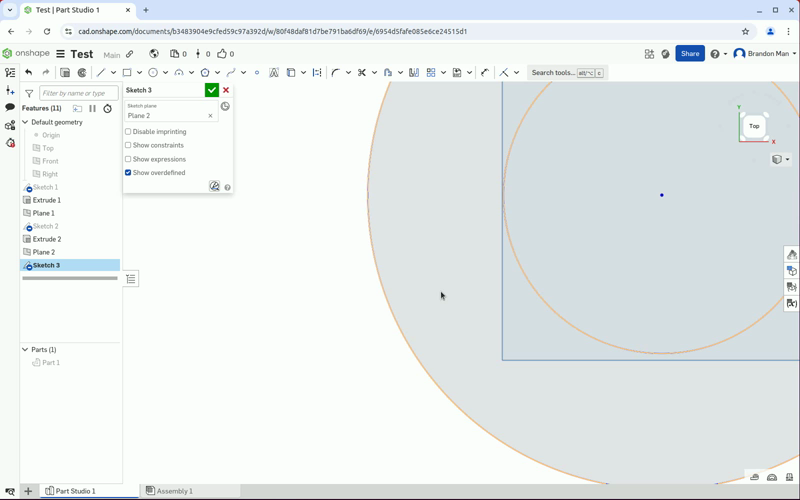
scroll(-6)
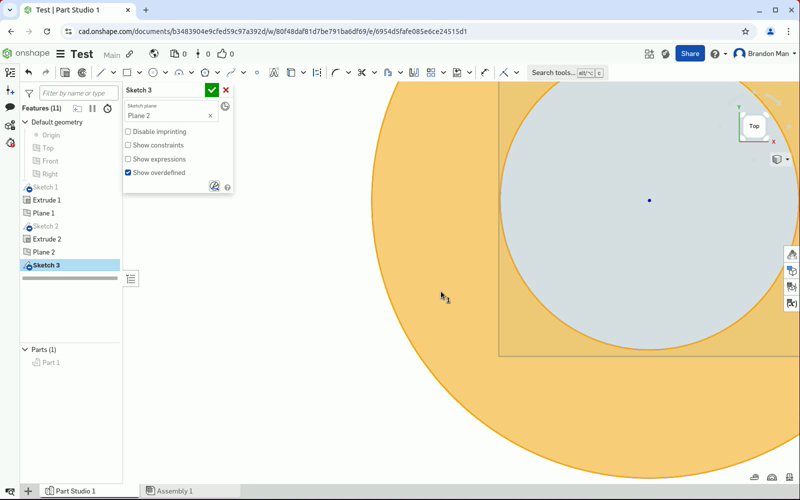
scroll(-6)
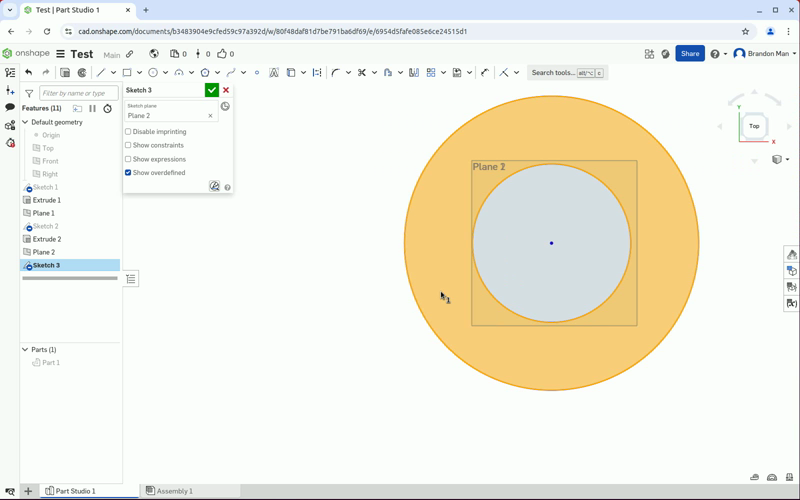
scroll(-6)
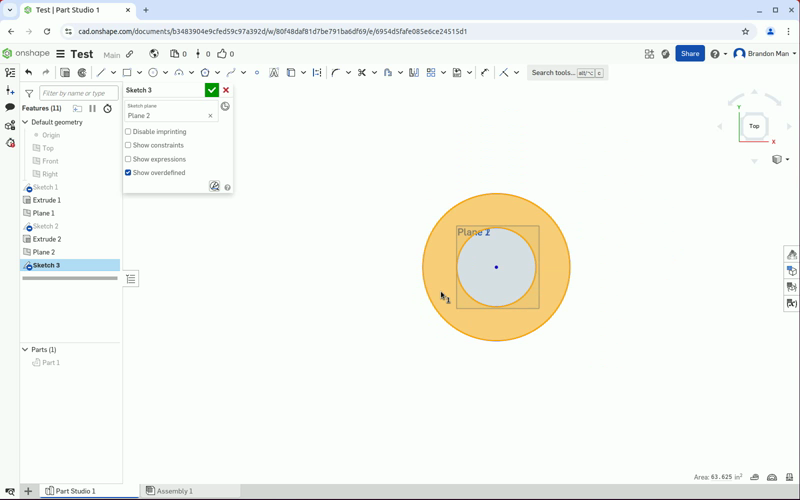
scroll(-6)
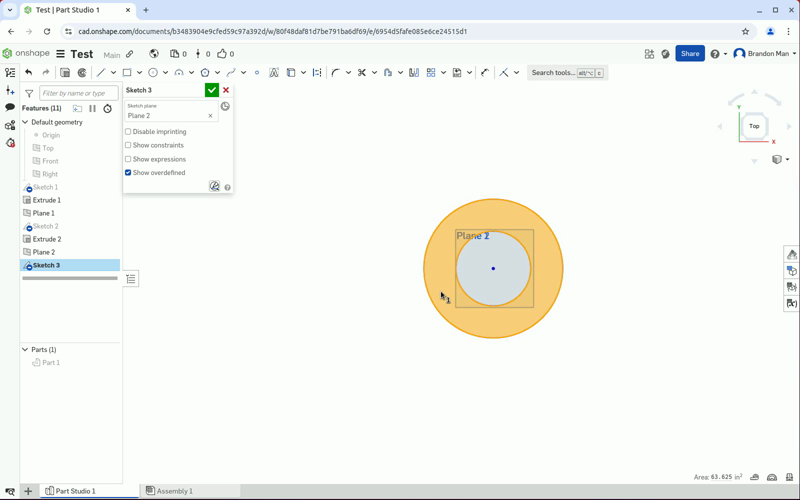
scroll(-6)
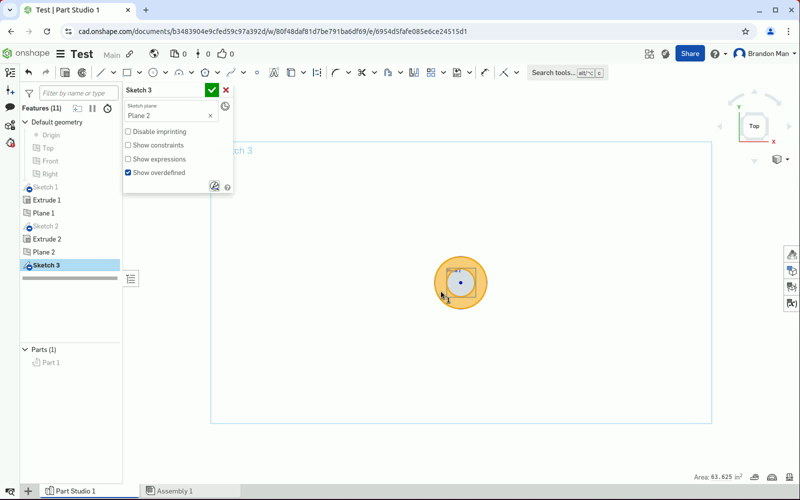
mouse_move(73, 352)
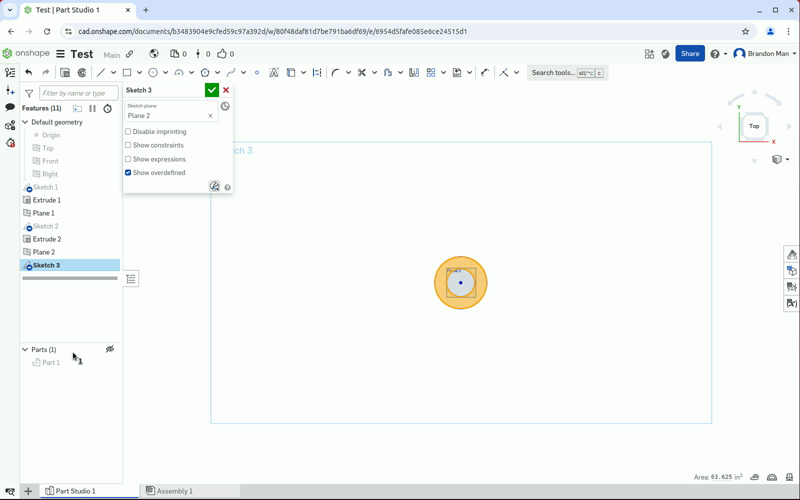
key(shift+y)
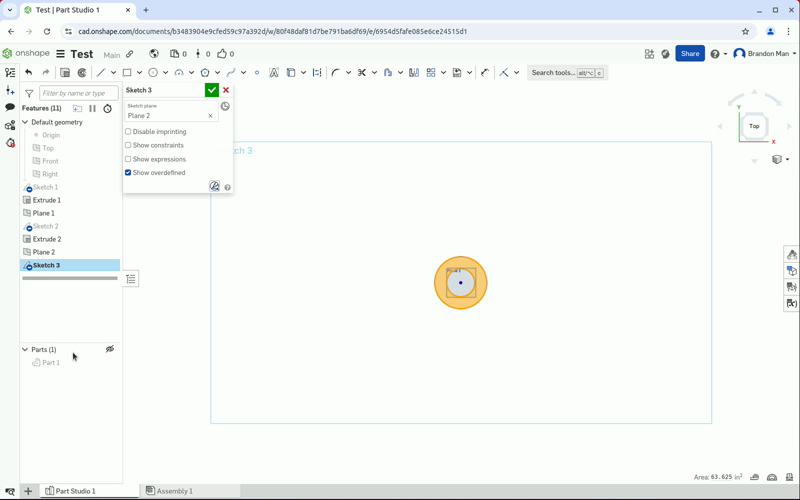
key(shift+e)
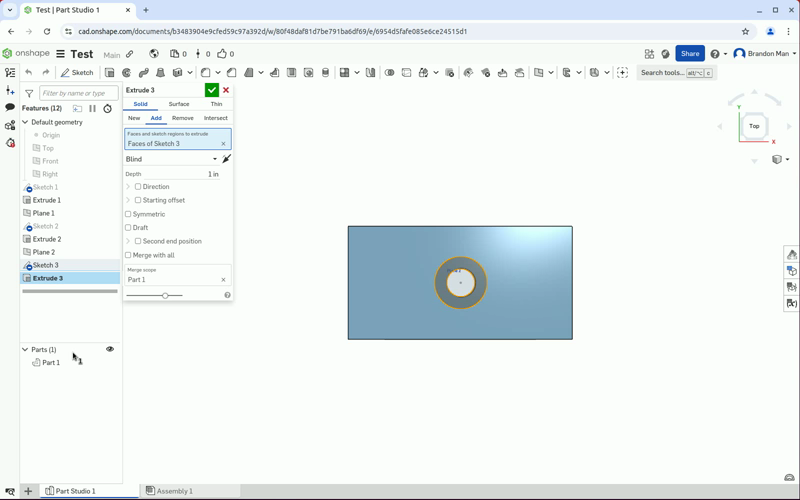
mouse_move(143, 106)
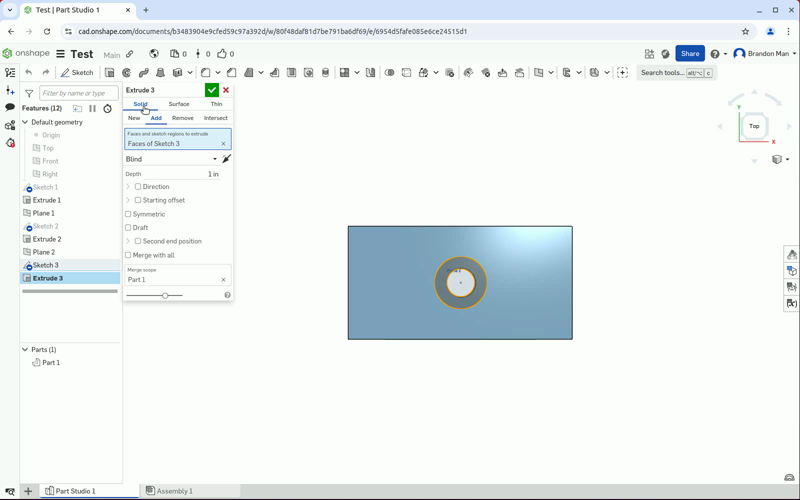
click(143, 106)
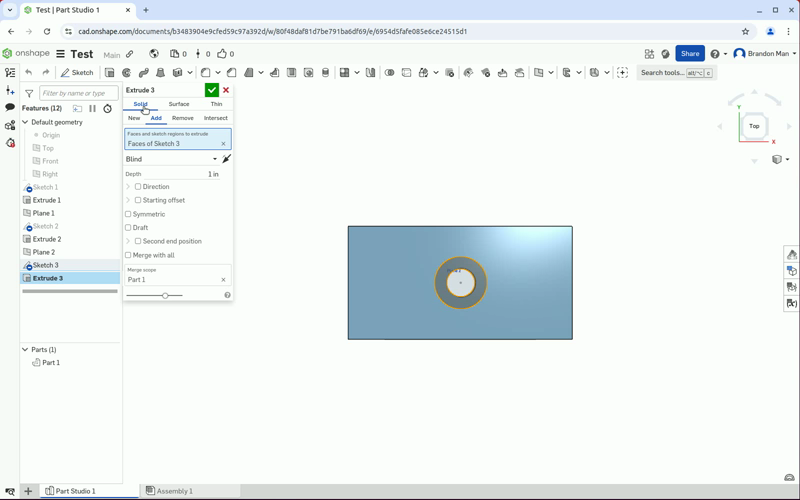
mouse_move(186, 120)
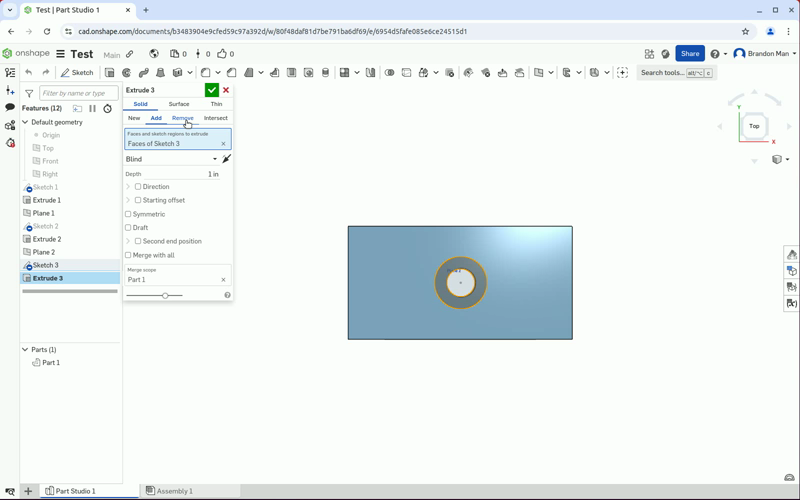
click(186, 120)
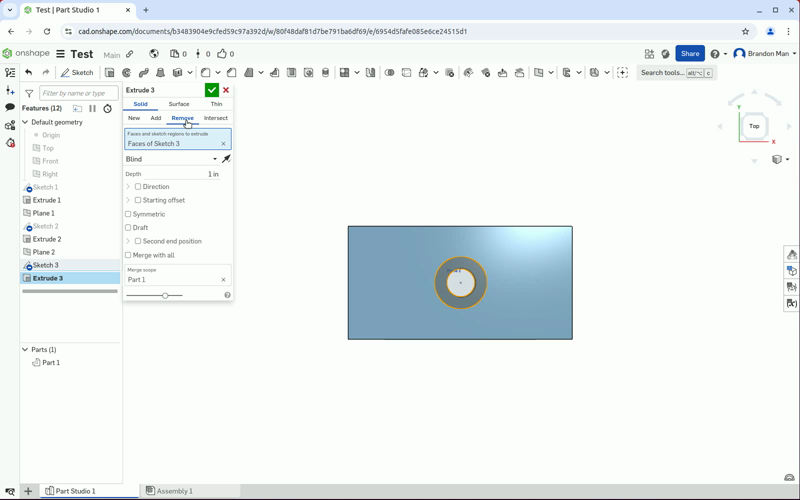
key(tab, 4)
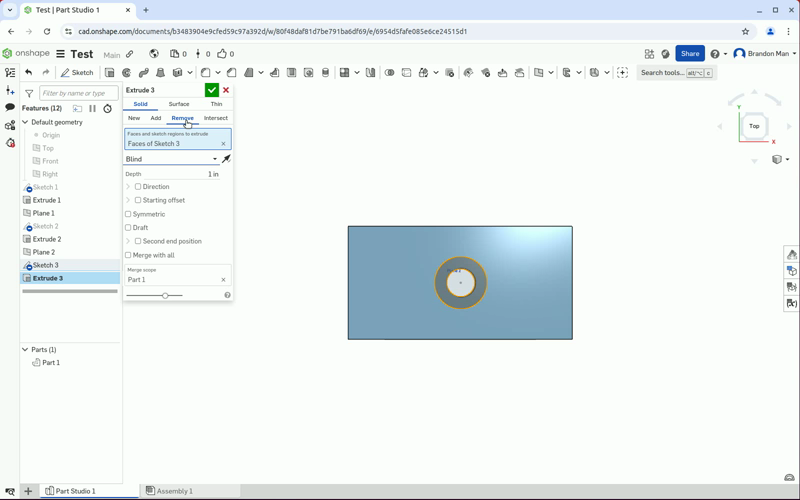
text(5.777)
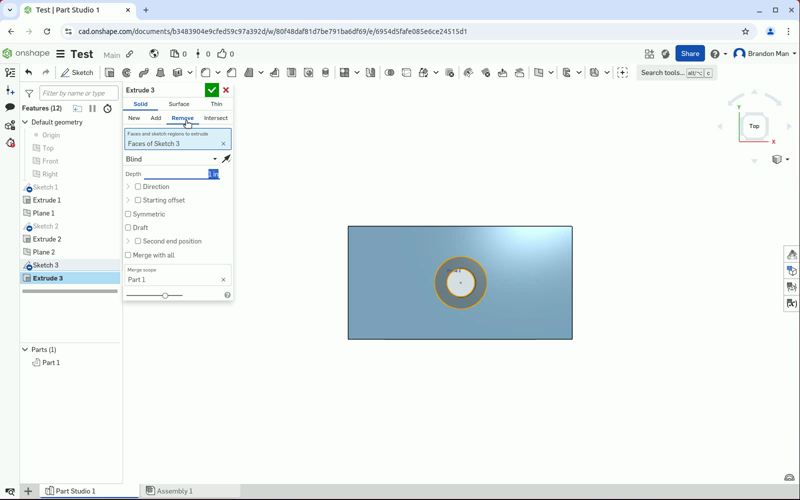
key(tab, 6)
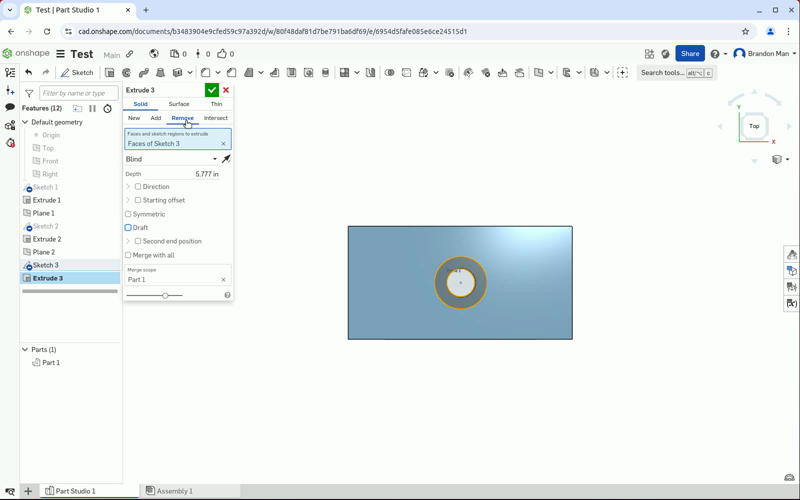
key(space)
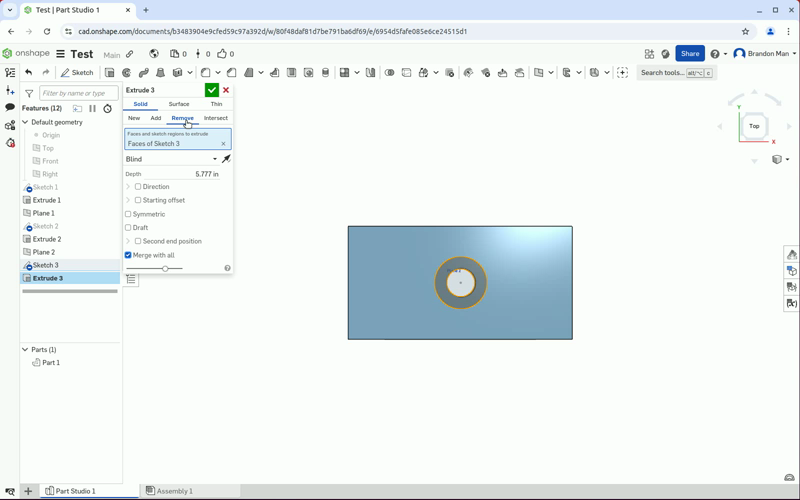
key(enter)
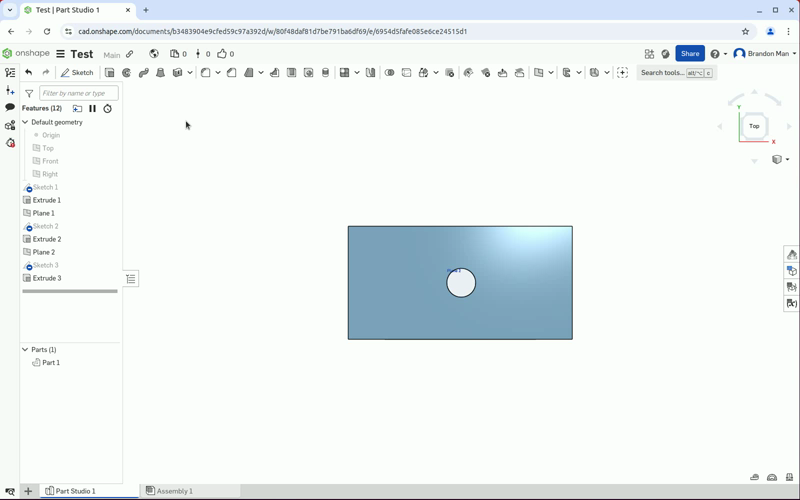
key(shift+h)
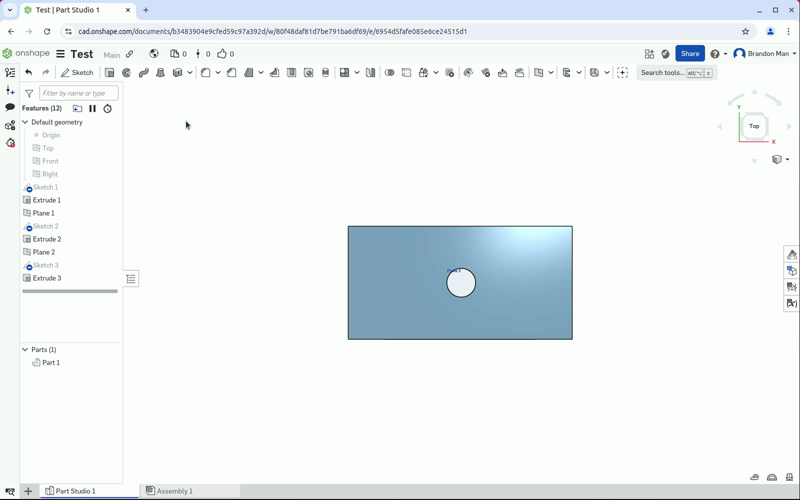
key(shift+h)
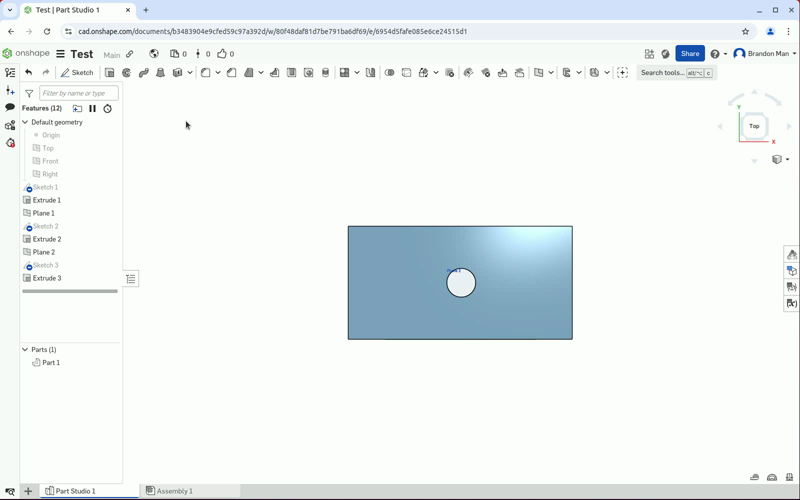
key(shift+7)
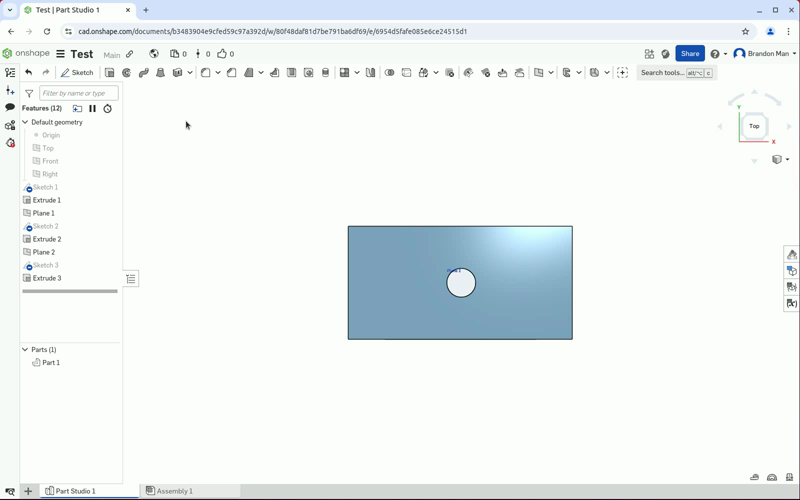
key(up, 3)
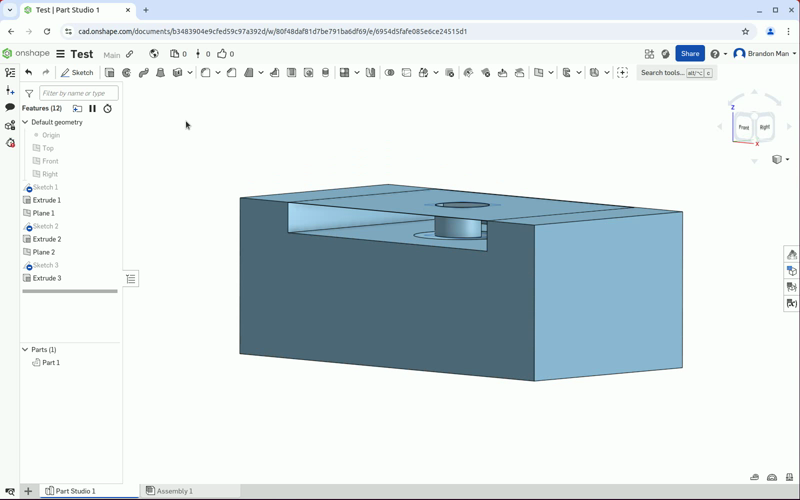
key(left, 3)
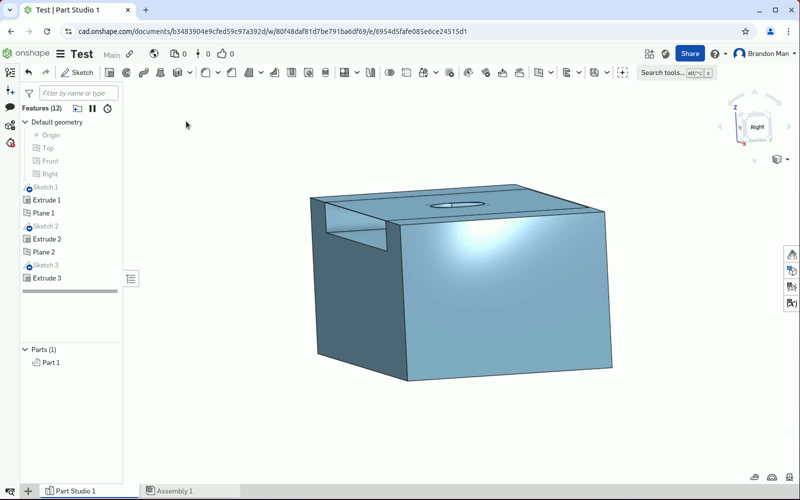
key(right, 3)
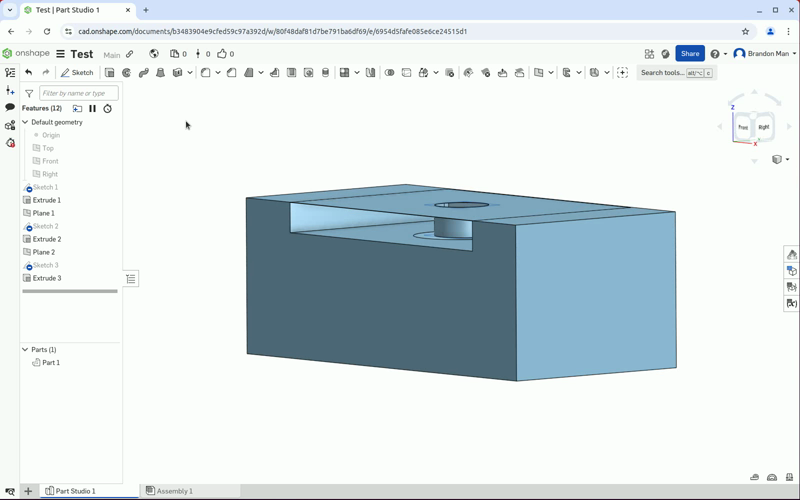
key(down, 3)
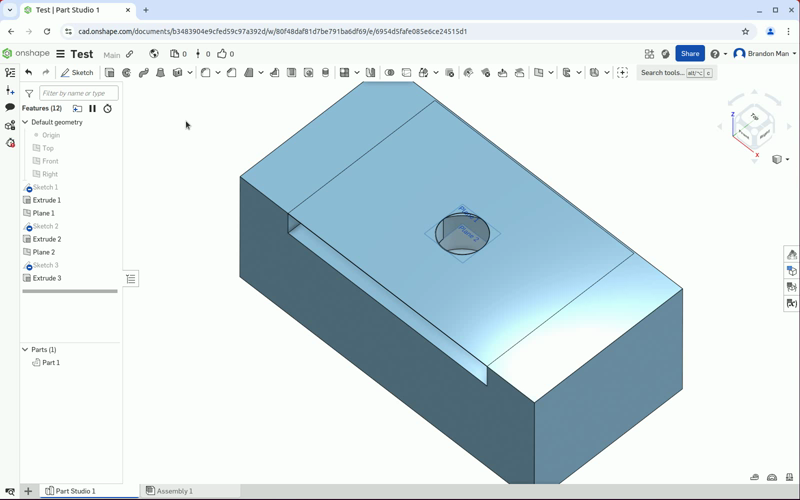
mouse_move(73, 189)
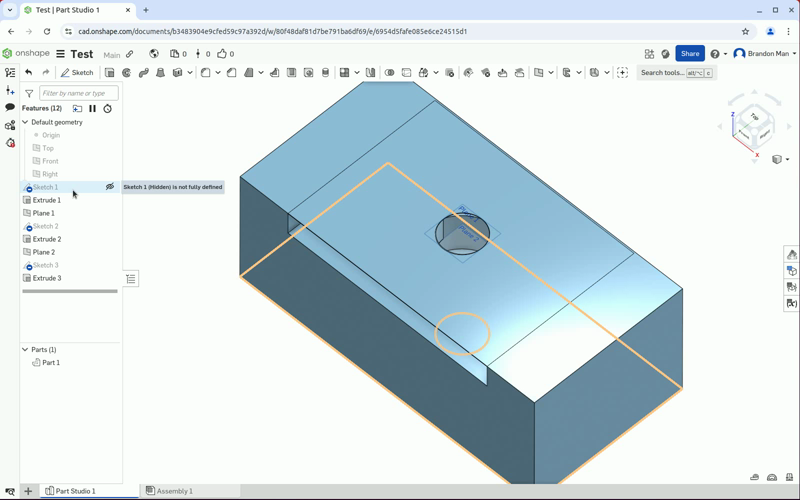
click(73, 189)